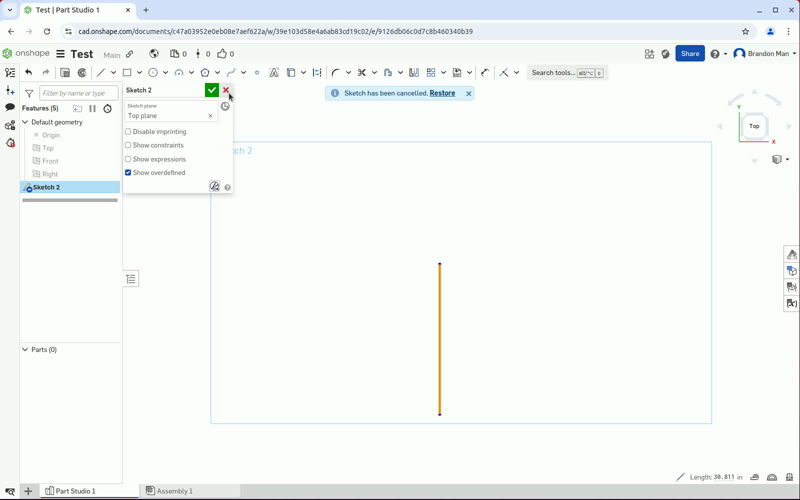
key(shift+h)
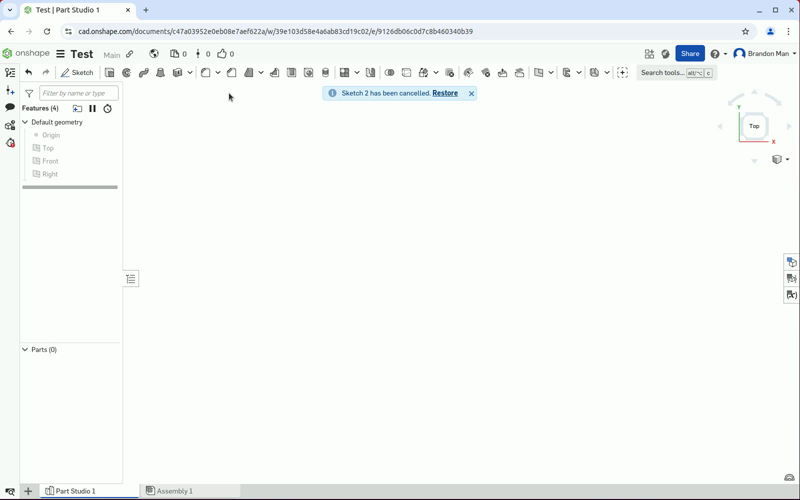
mouse_move(73, 352)
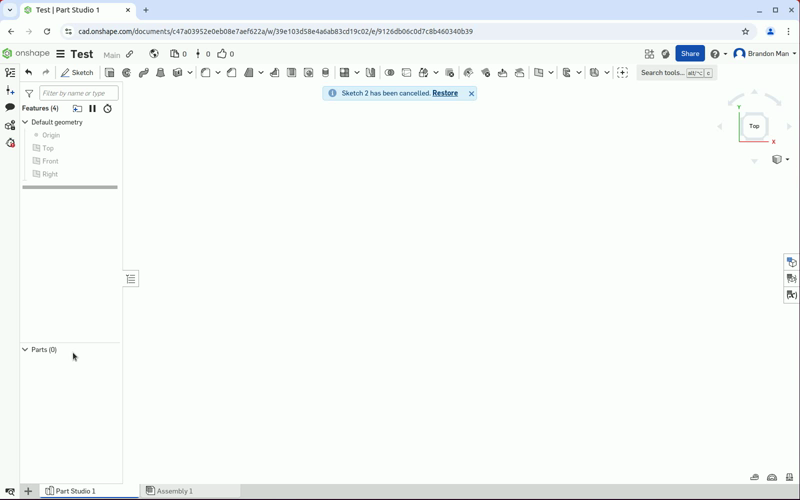
key(y)
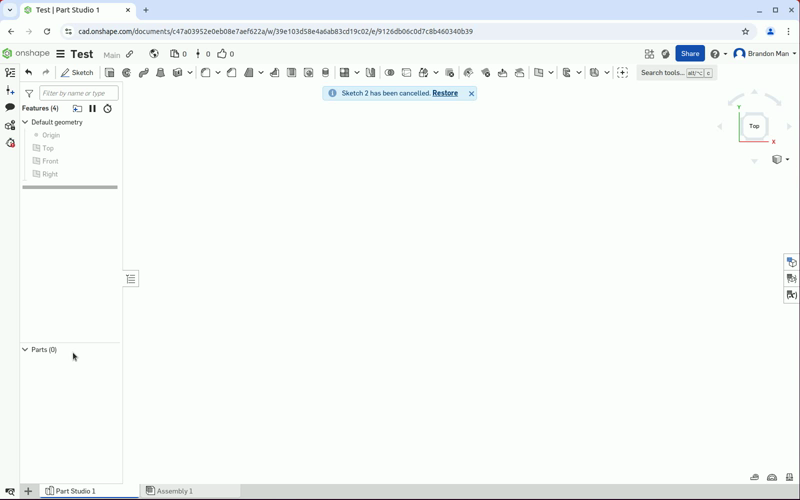
key(shift+p)
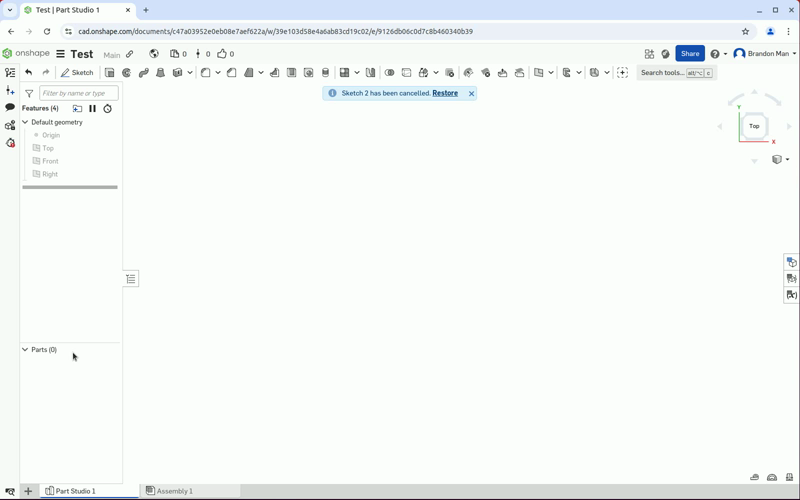
key(space)
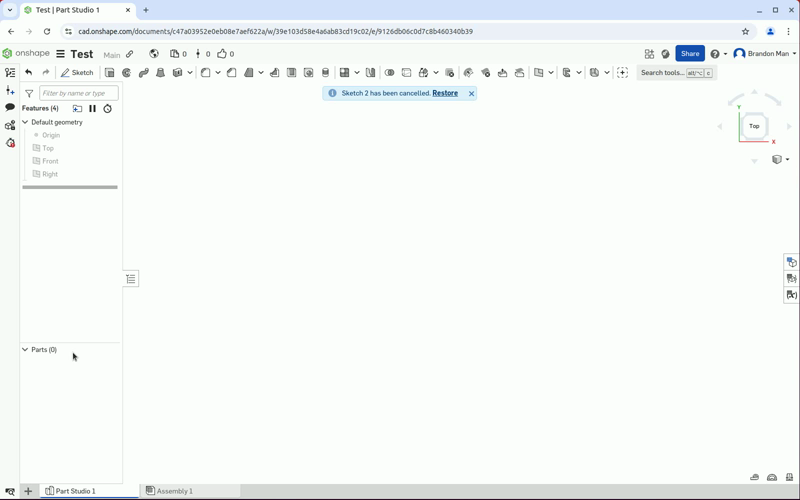
key_down(shift)
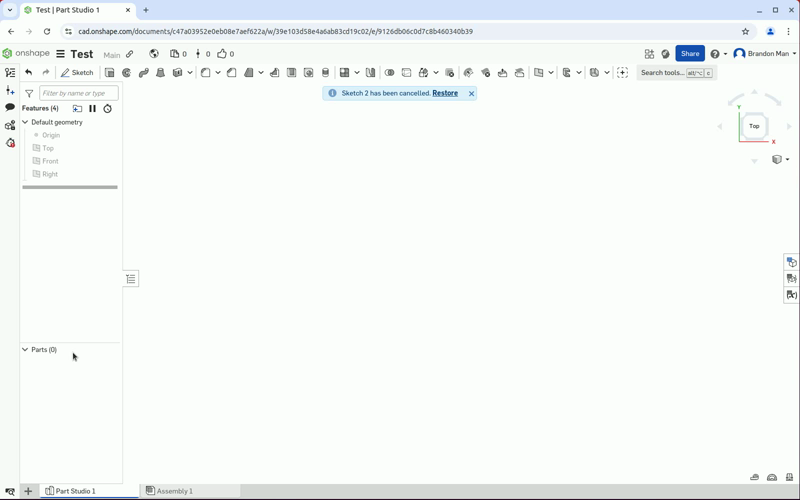
key(up)
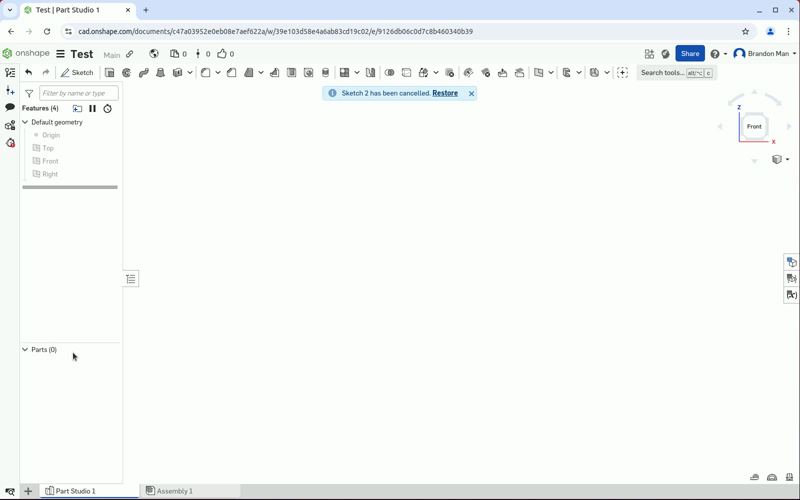
key_up(shift)
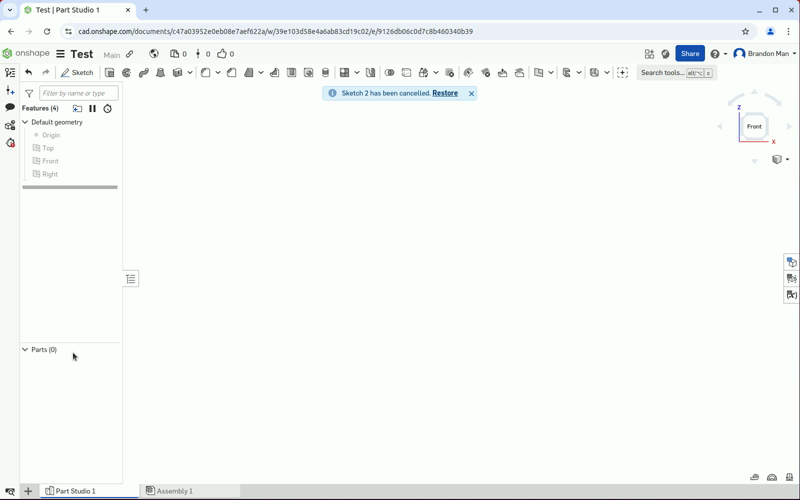
mouse_move(73, 352)
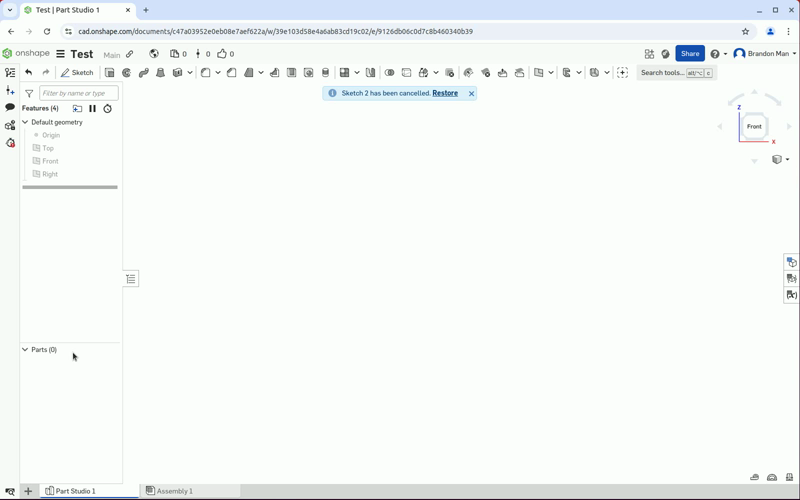
key(shift+y)
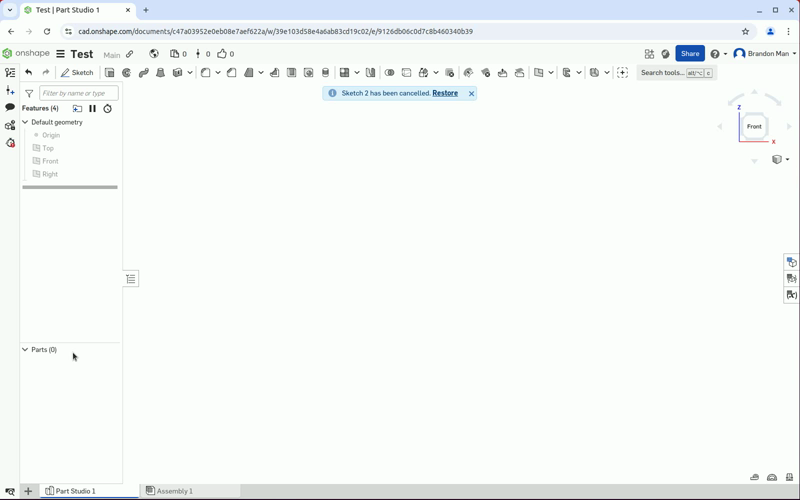
key(shift+s)
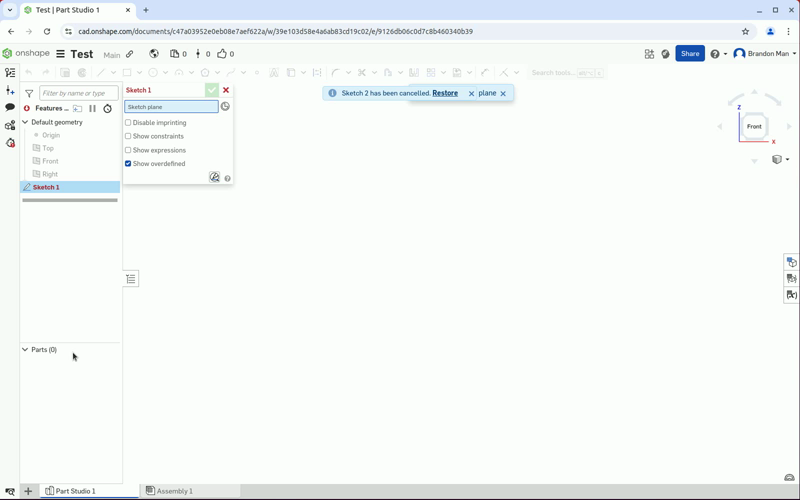
mouse_move(73, 163)
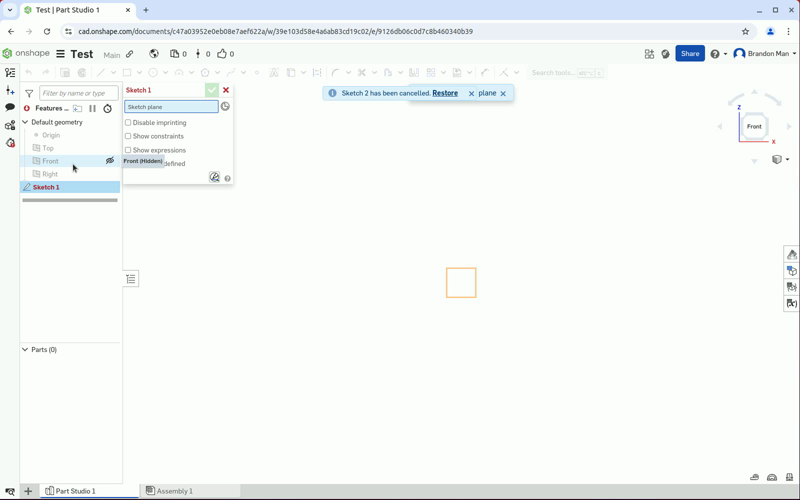
click(73, 163)
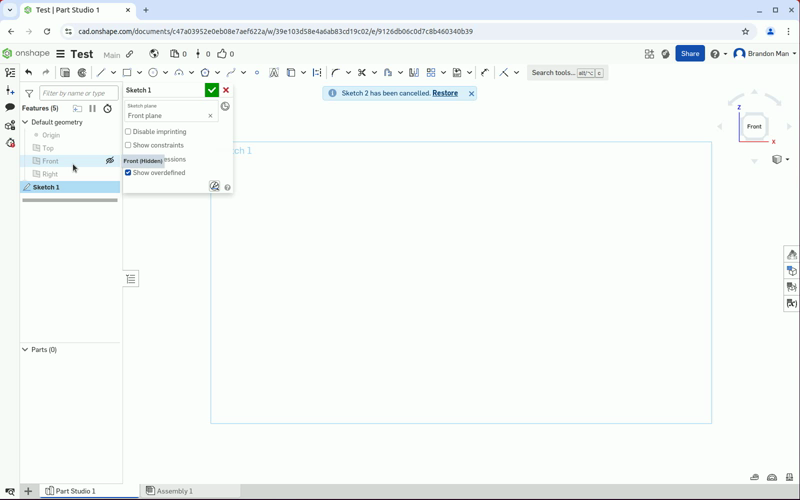
mouse_move(73, 352)
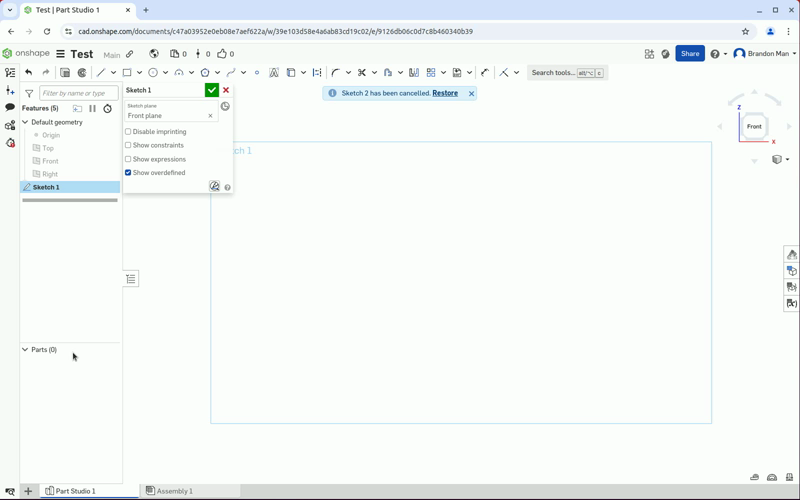
key(y)
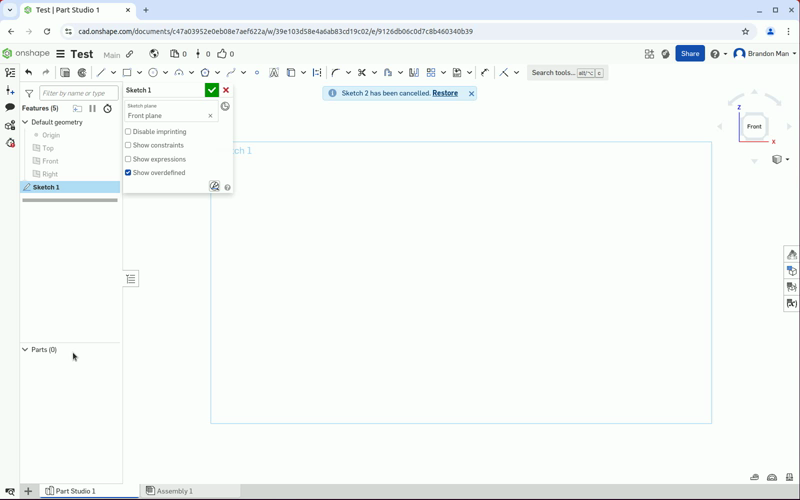
key(l)
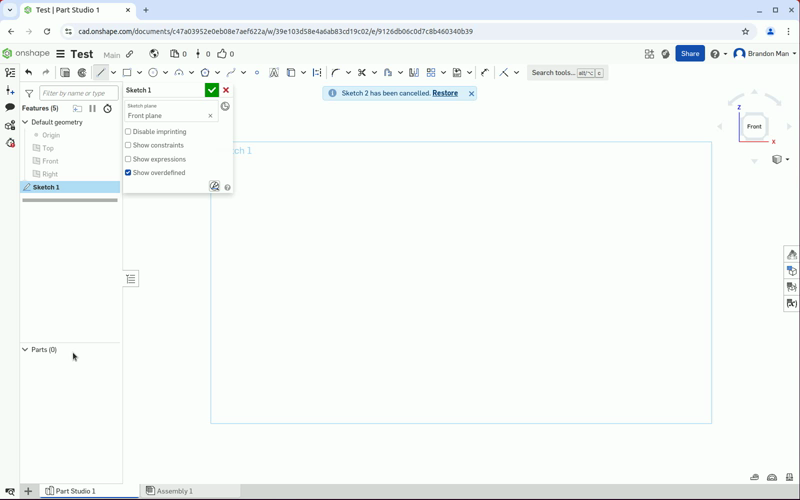
key_down(shift)
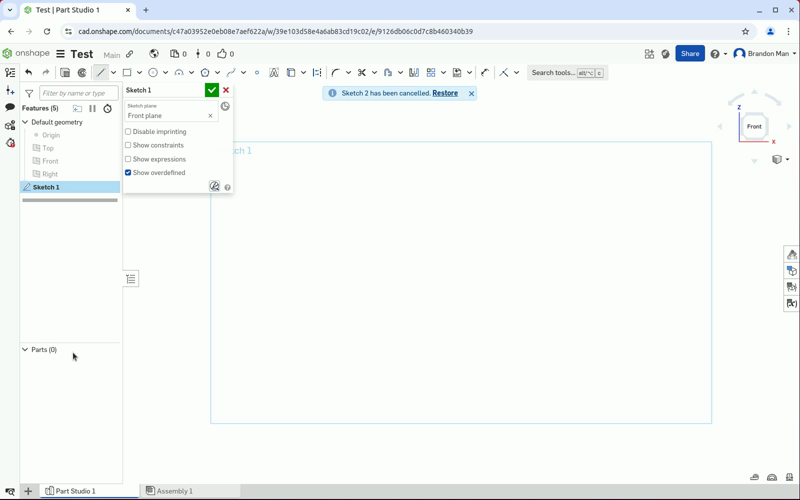
mouse_move(348, 282)
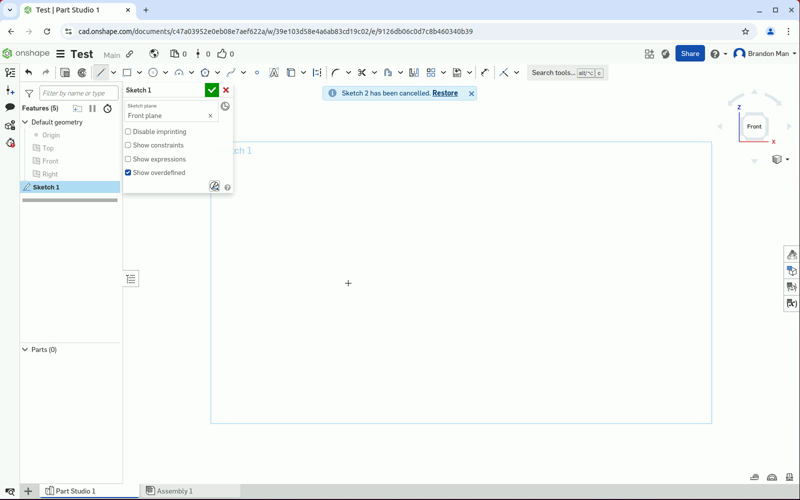
click(348, 282)
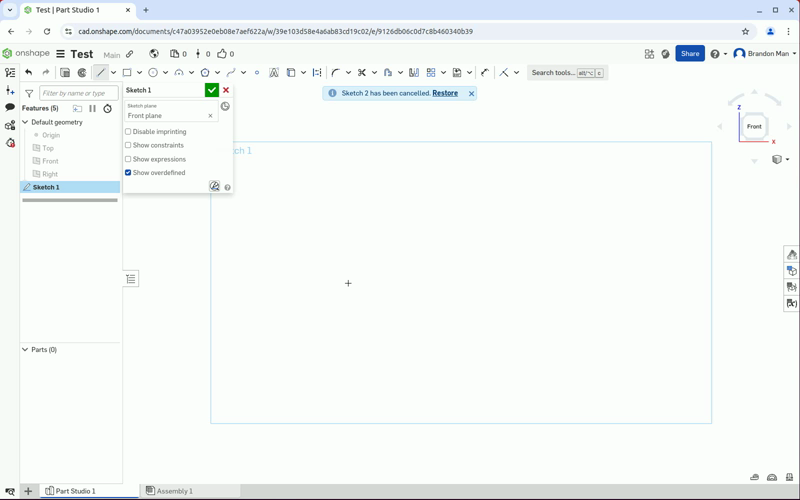
key_up(shift)
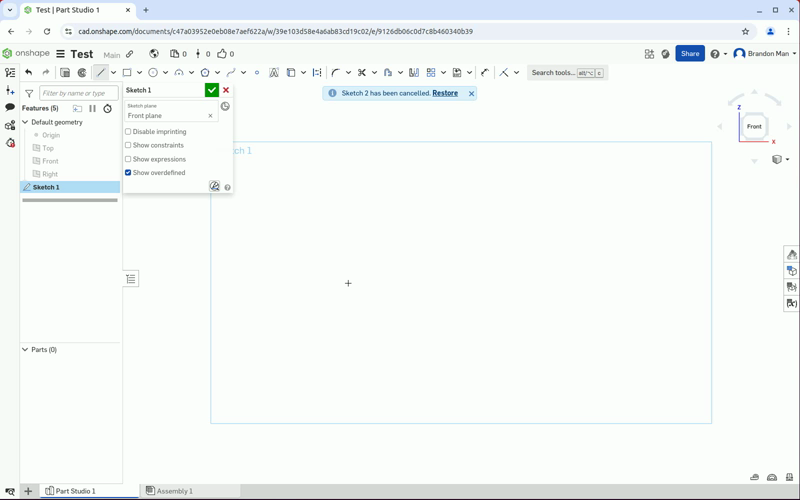
key_down(shift)
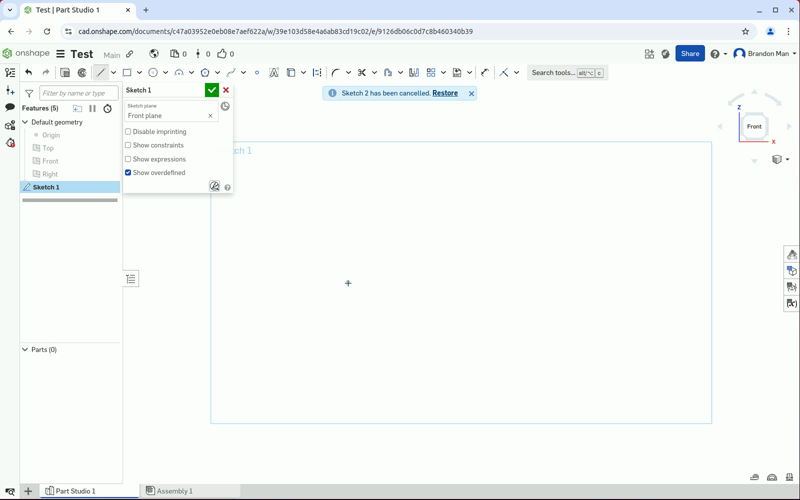
mouse_move(554, 282)
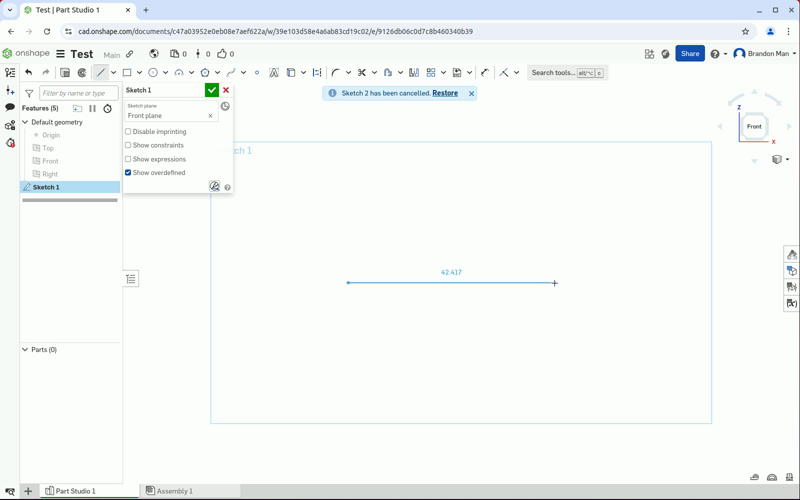
click(554, 282)
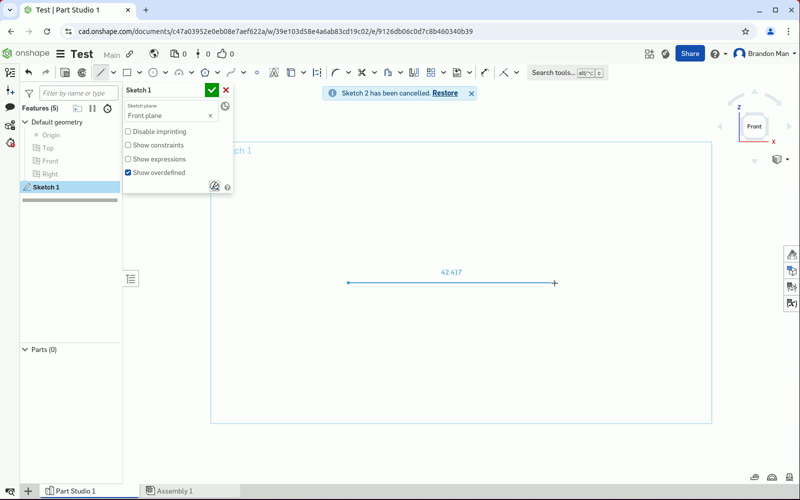
key_up(shift)
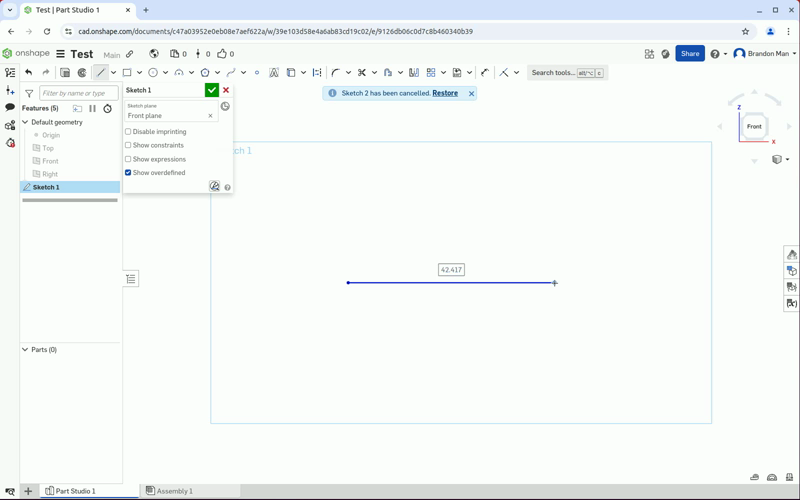
key_down(shift)
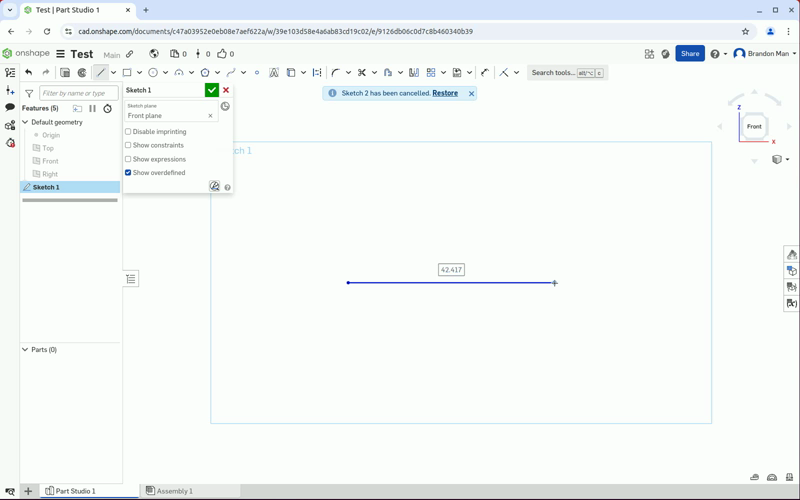
mouse_move(554, 183)
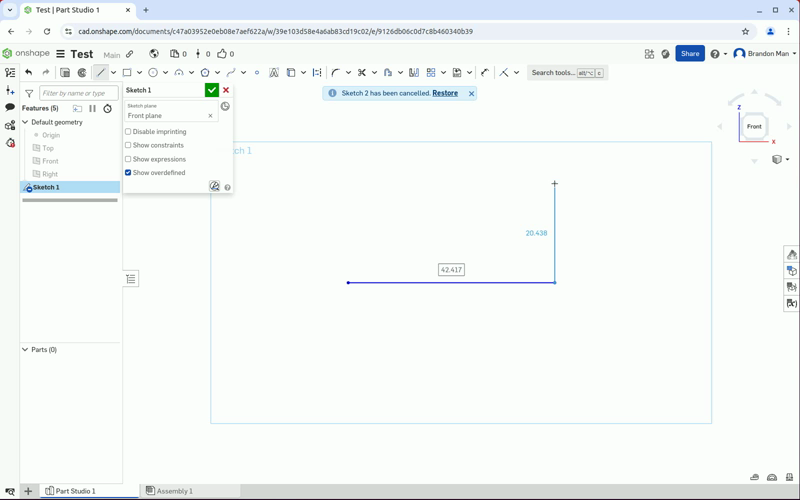
click(554, 183)
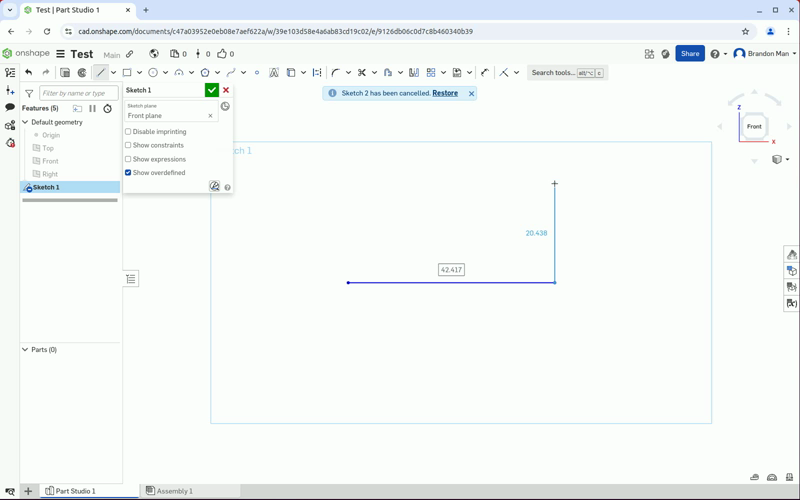
key_up(shift)
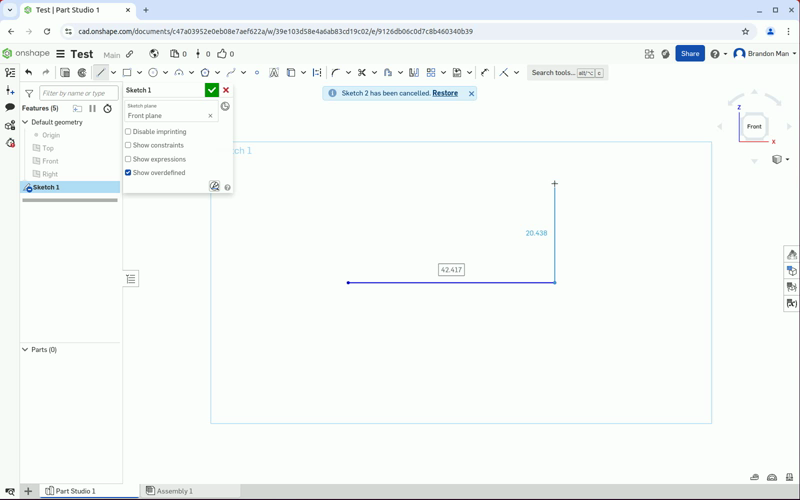
key_down(shift)
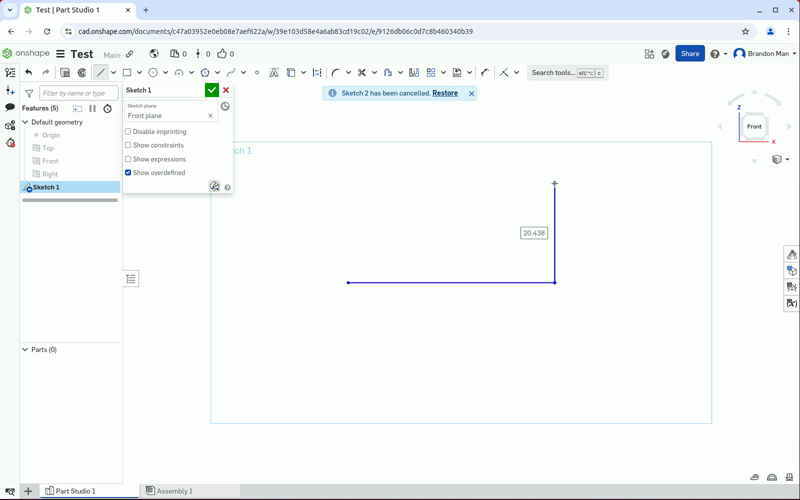
mouse_move(348, 183)
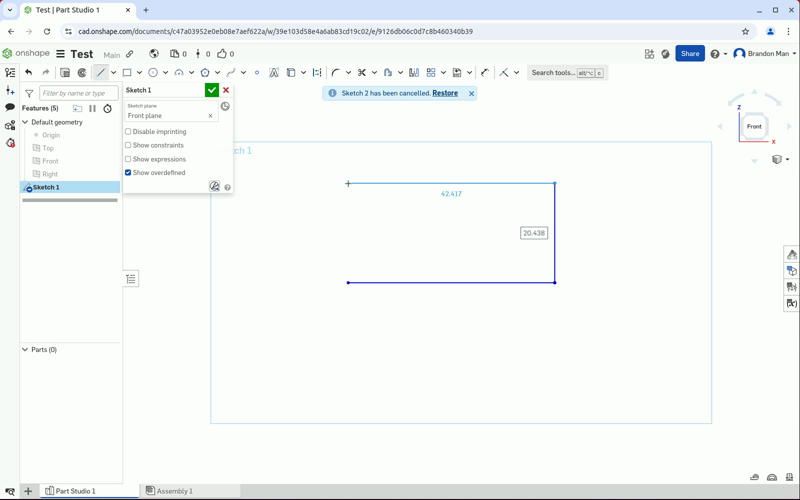
click(348, 183)
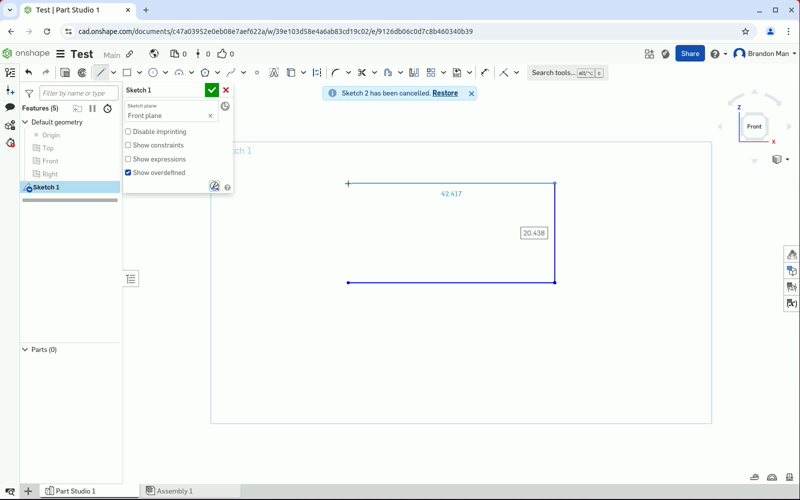
key_up(shift)
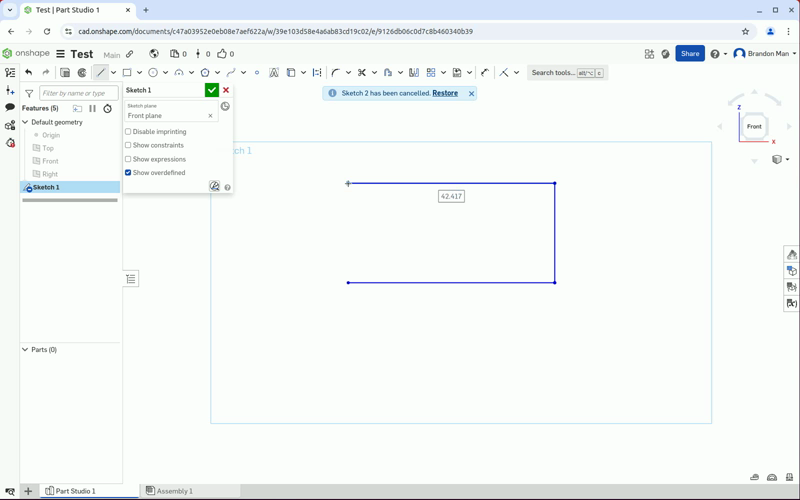
key_down(shift)
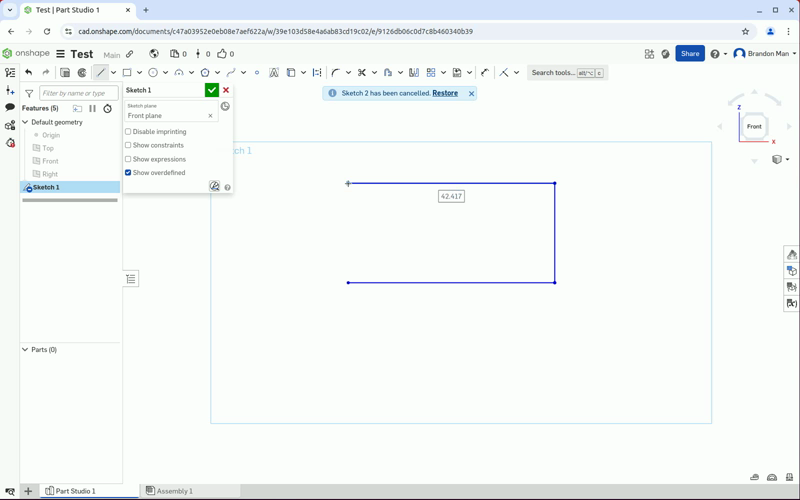
mouse_move(348, 282)
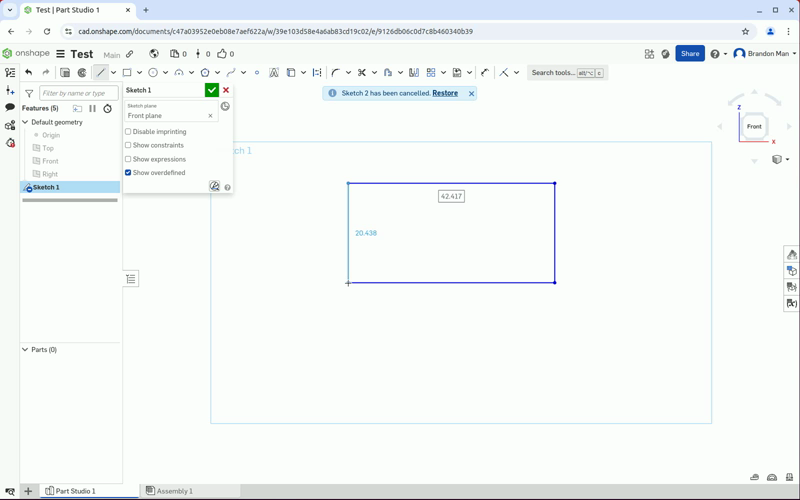
key_up(shift)
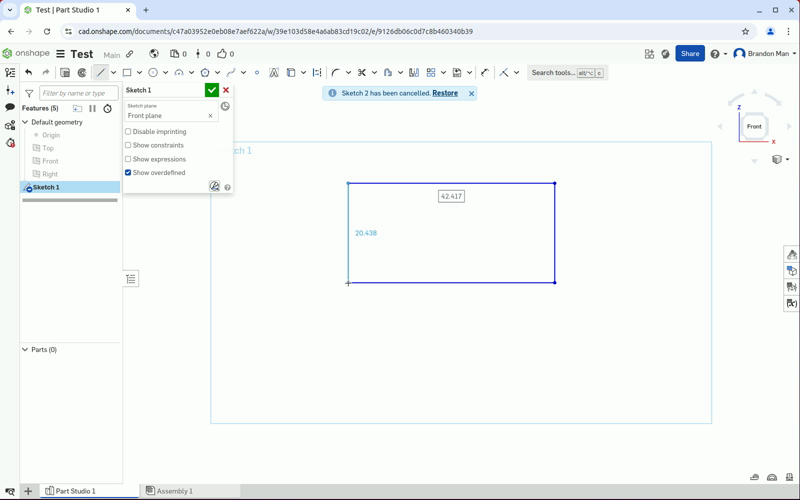
click(348, 282)
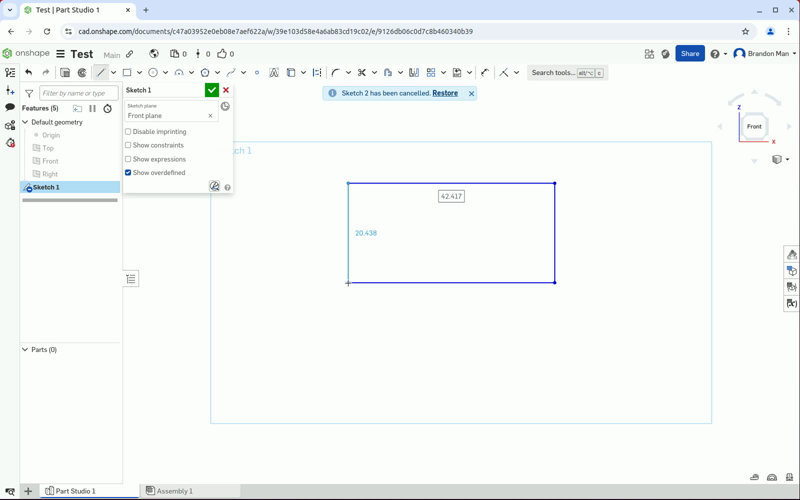
key(esc)
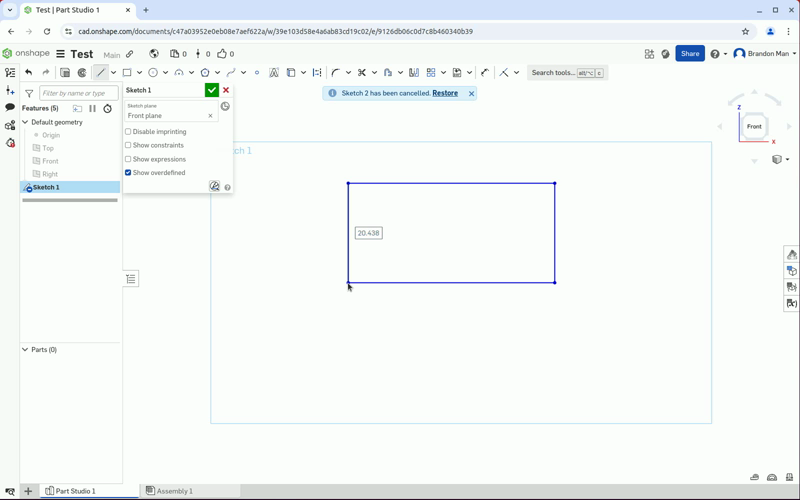
mouse_move(453, 210)
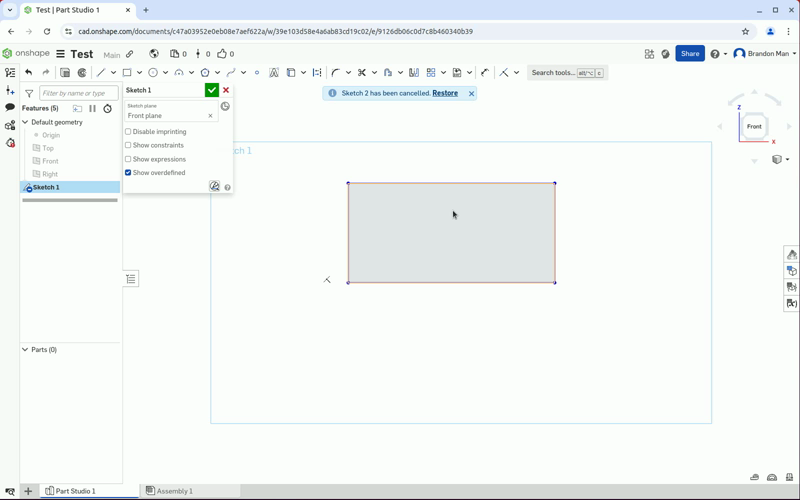
click(453, 210)
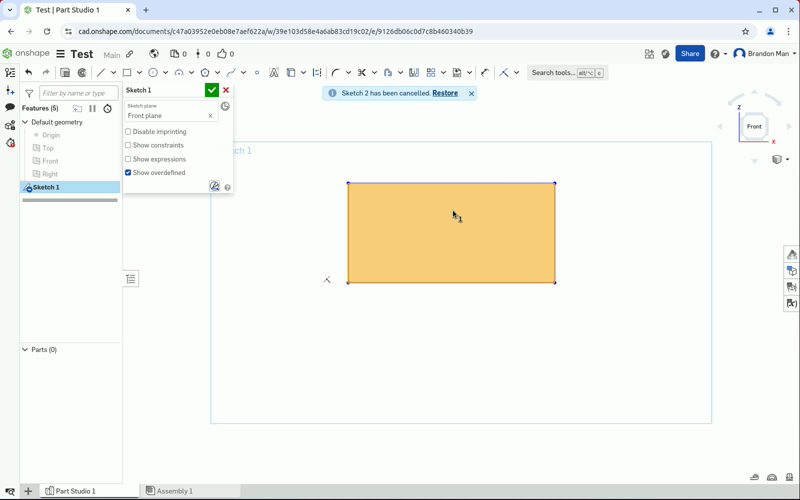
mouse_move(73, 352)
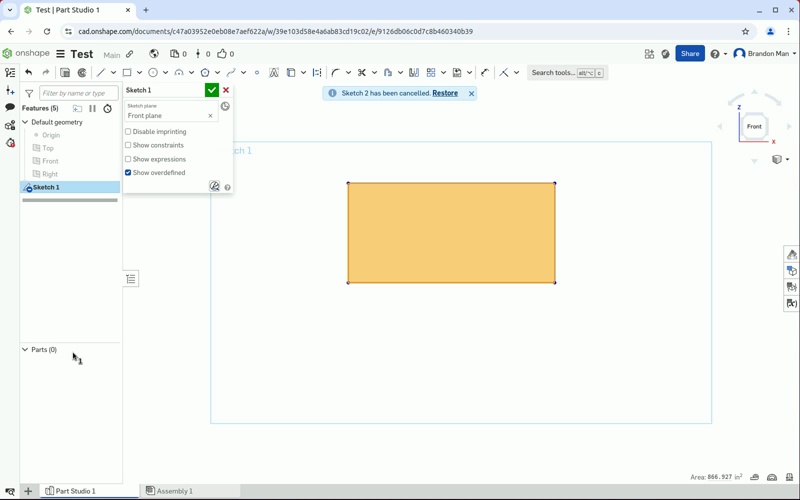
key(shift+y)
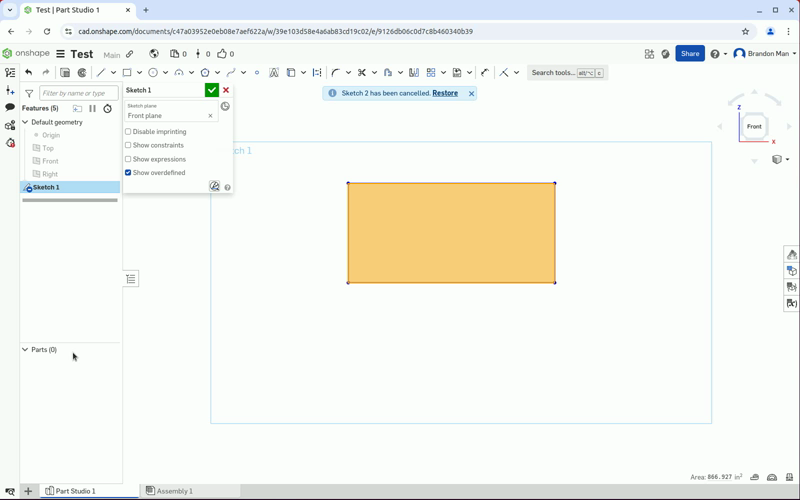
key(shift+e)
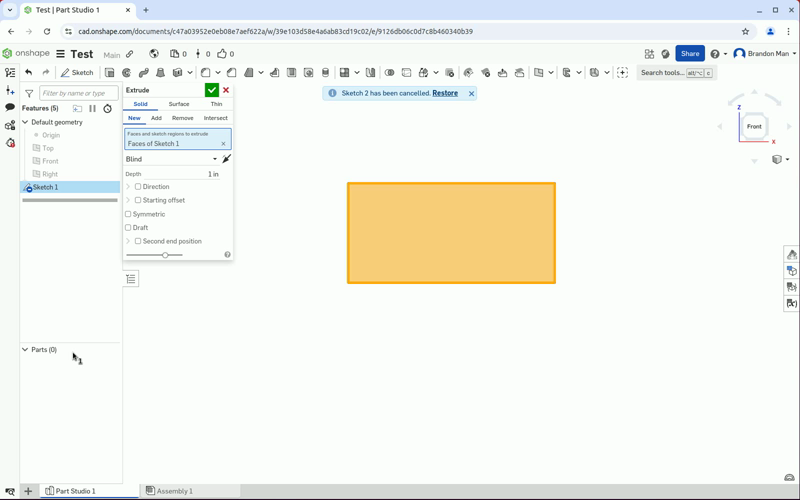
mouse_move(143, 106)
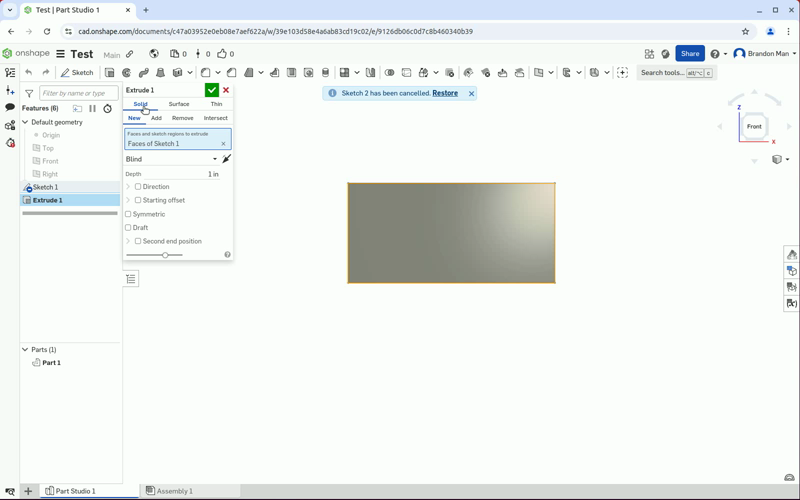
click(143, 106)
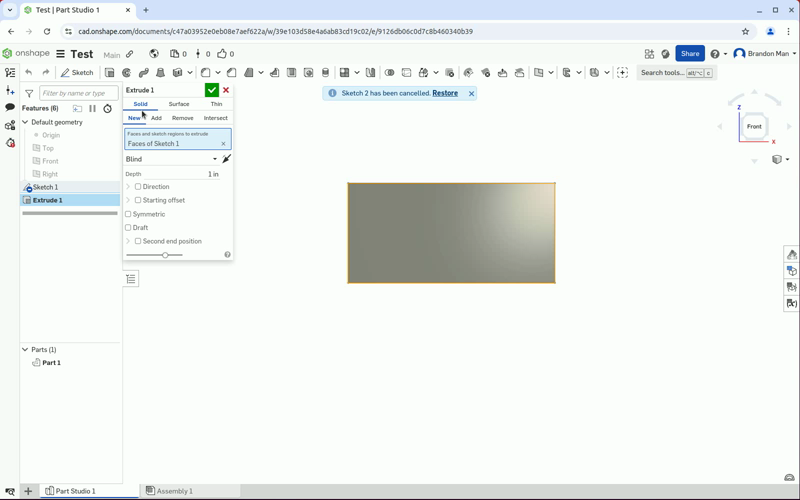
mouse_move(137, 120)
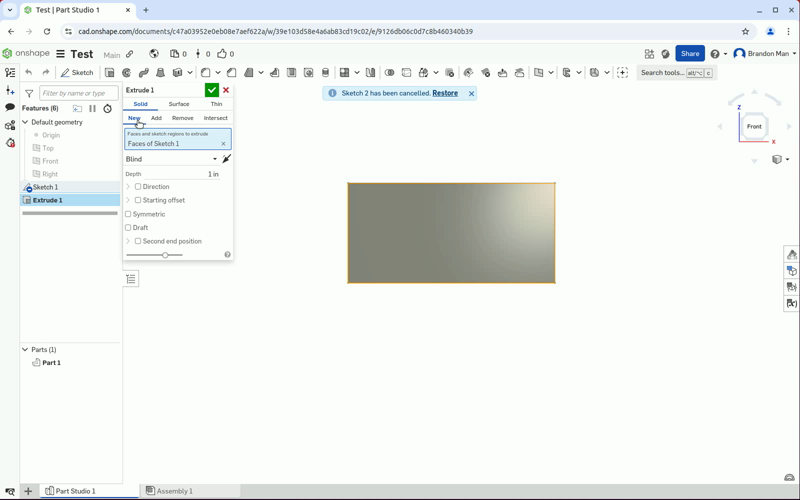
click(137, 120)
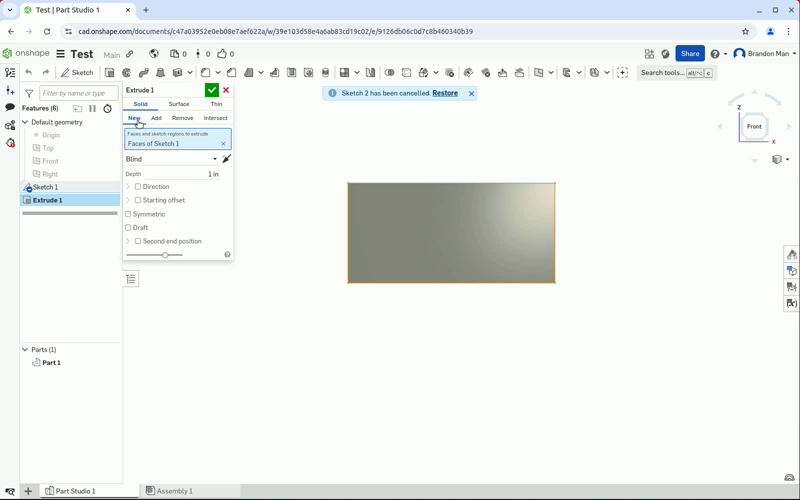
key(tab, 4)
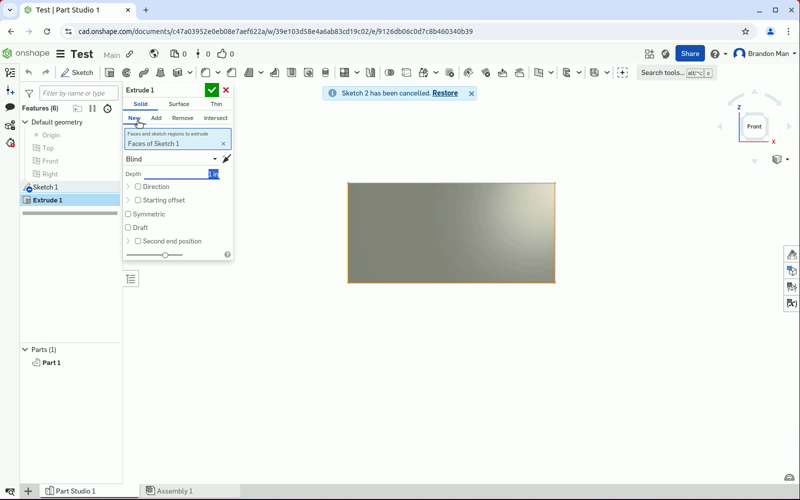
text(14.924)
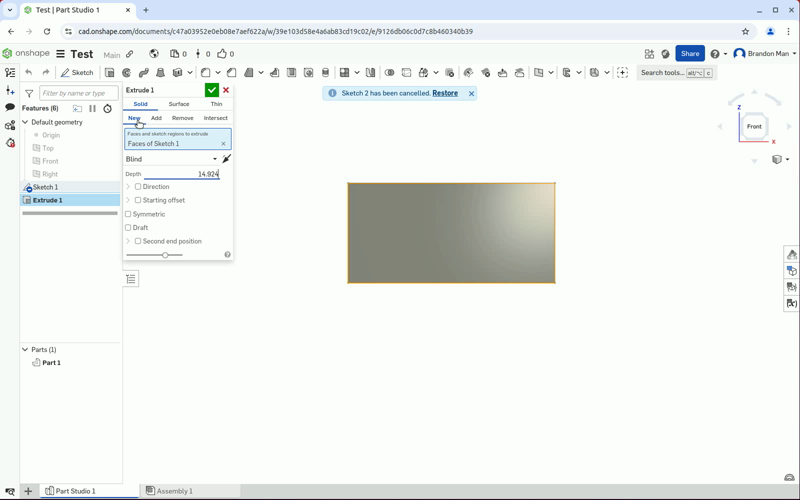
key(enter)
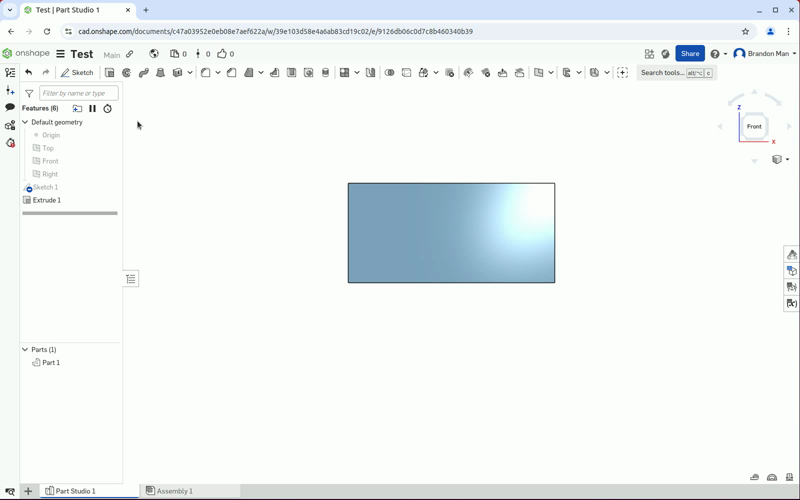
key(shift+h)
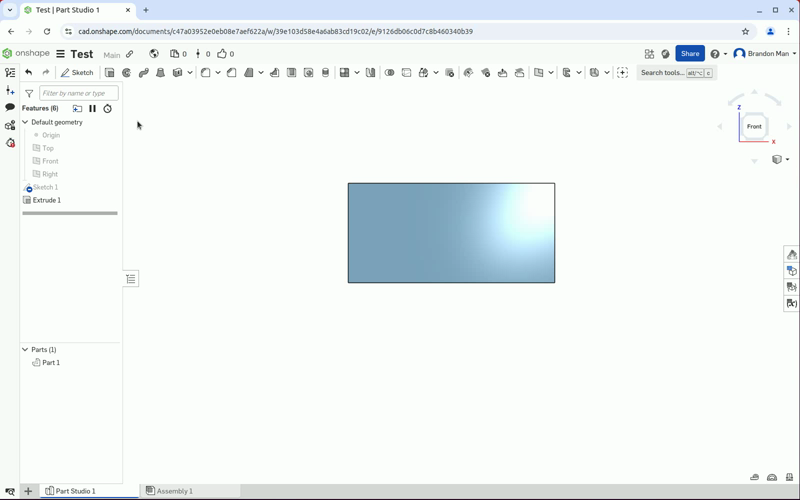
key(shift+h)
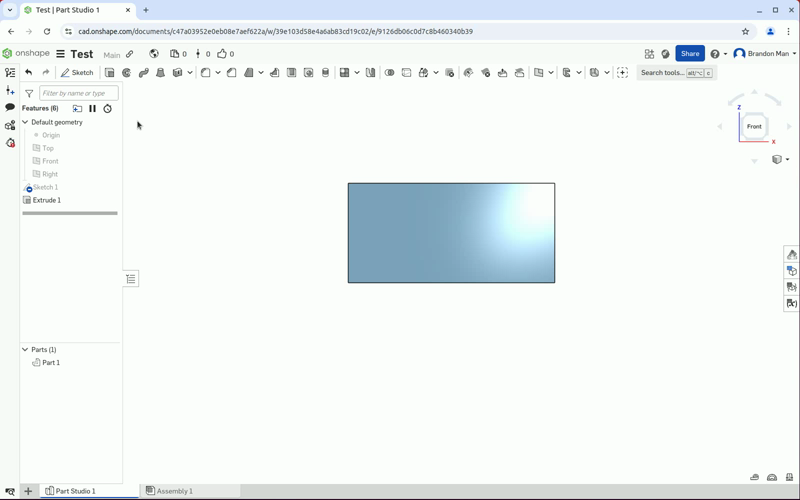
mouse_move(73, 189)
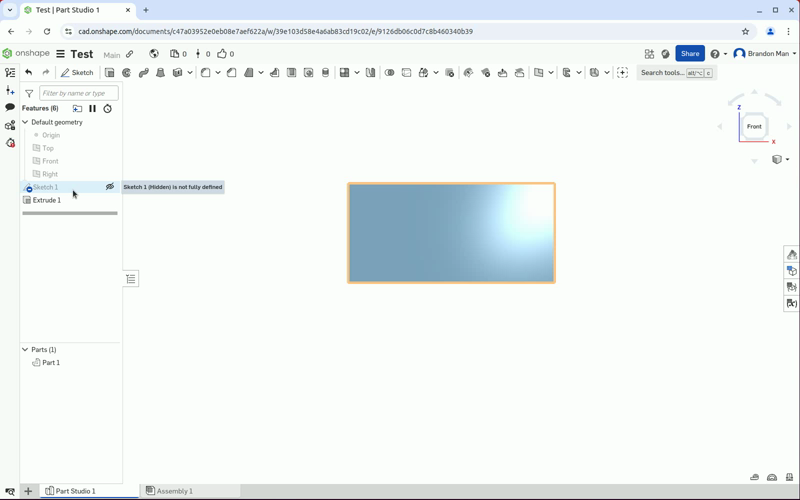
click(73, 189)
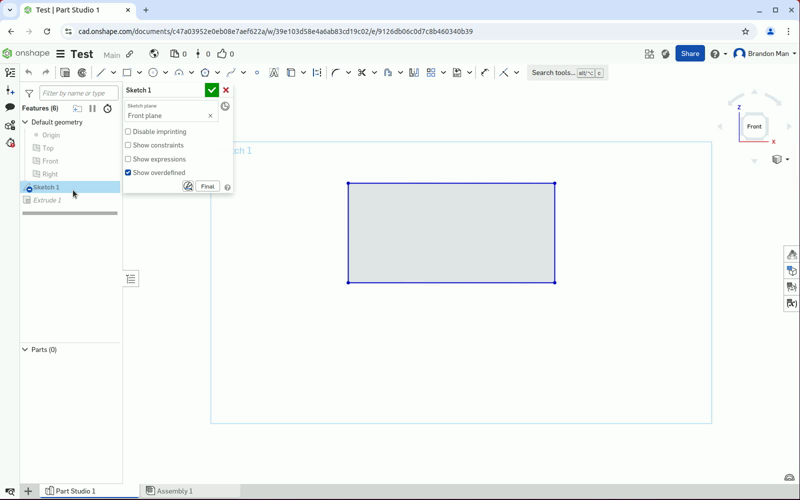
mouse_move(229, 92)
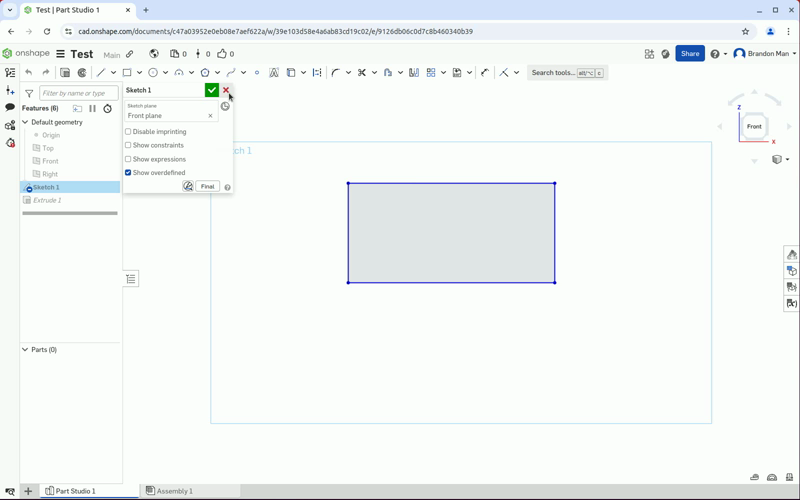
click(229, 92)
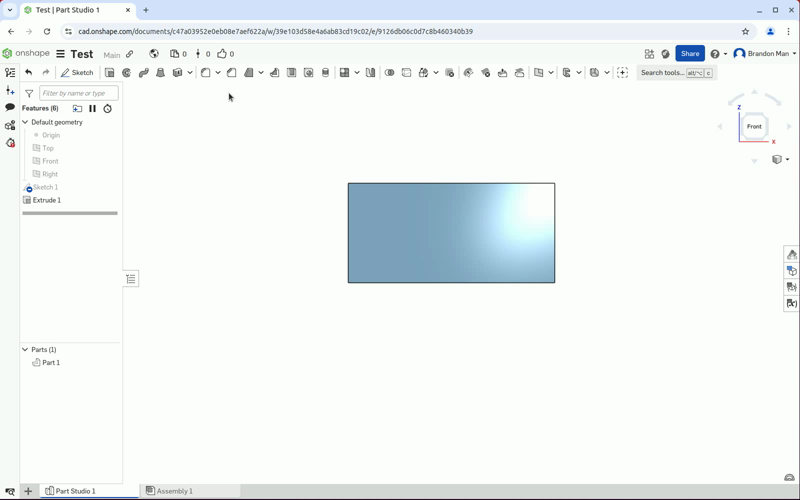
mouse_move(541, 75)
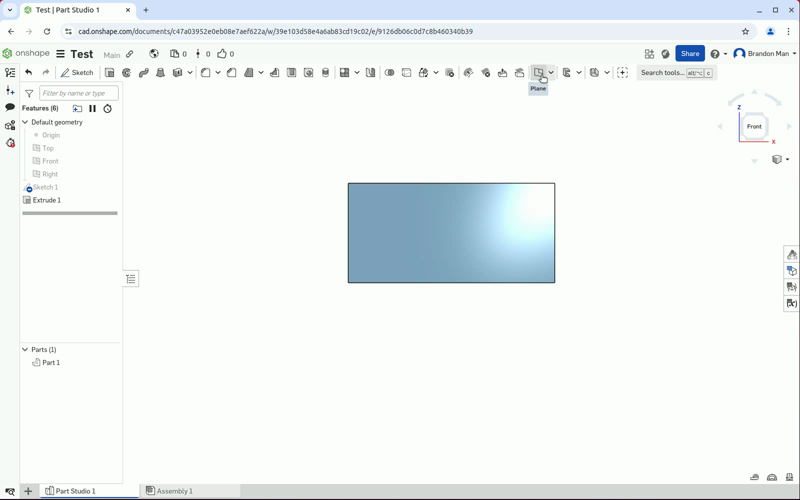
click(541, 75)
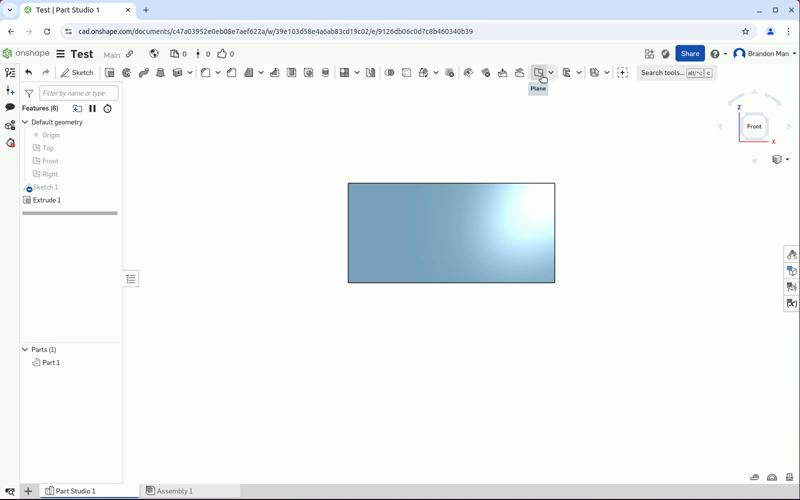
mouse_move(73, 163)
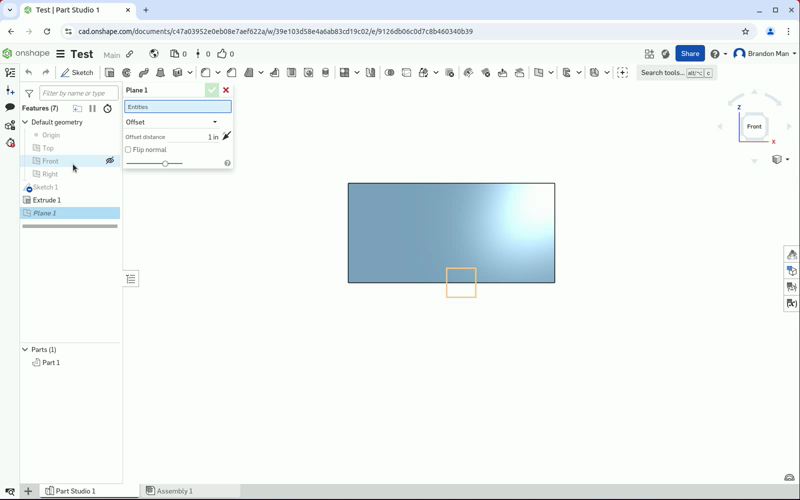
click(73, 163)
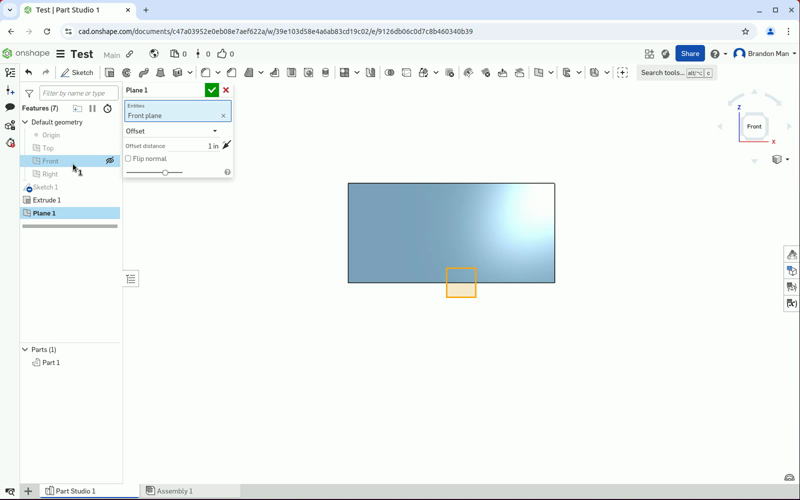
key(tab, 2)
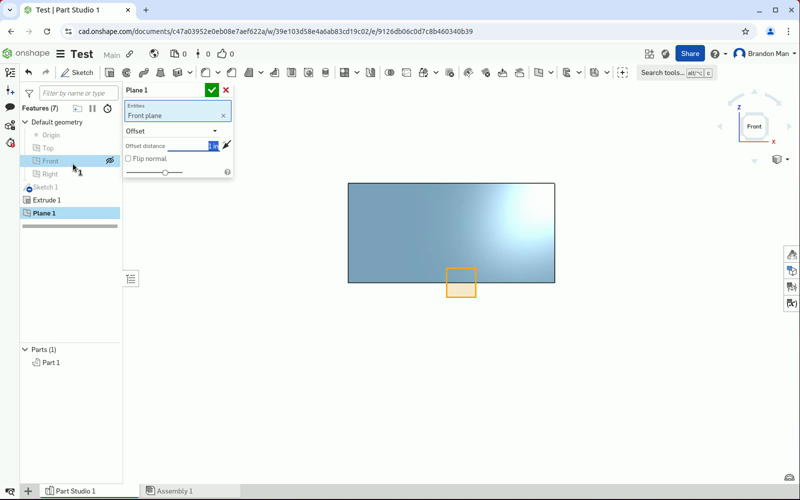
text(14.913)
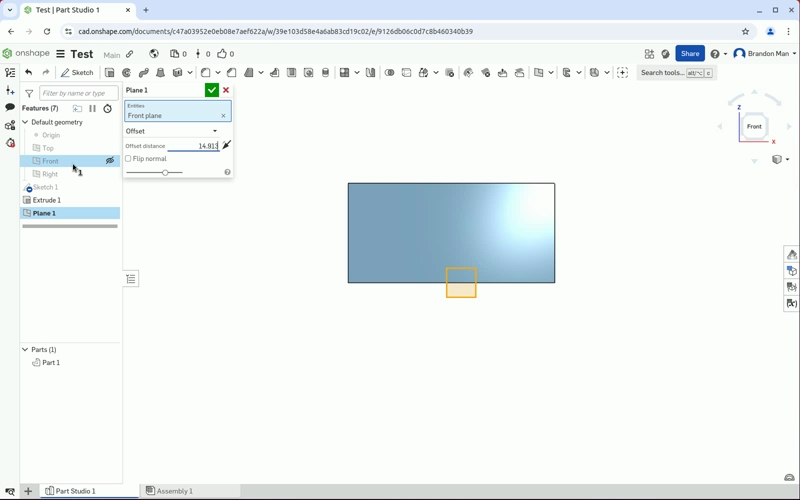
key(enter, 2)
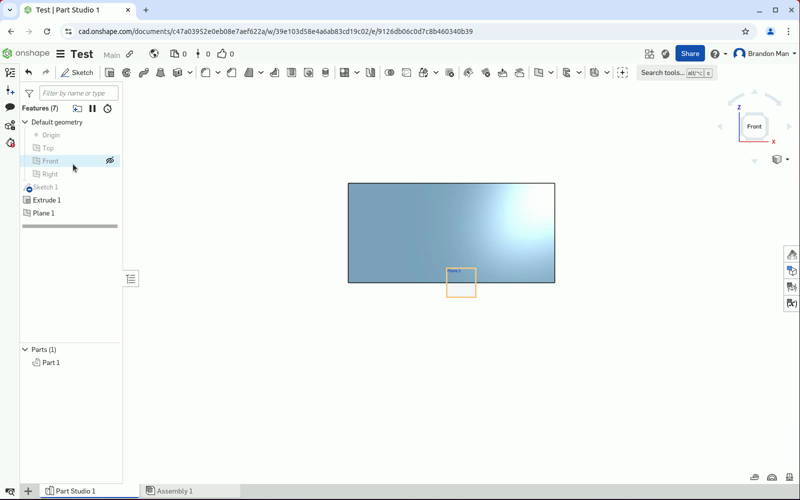
key(shift+s)
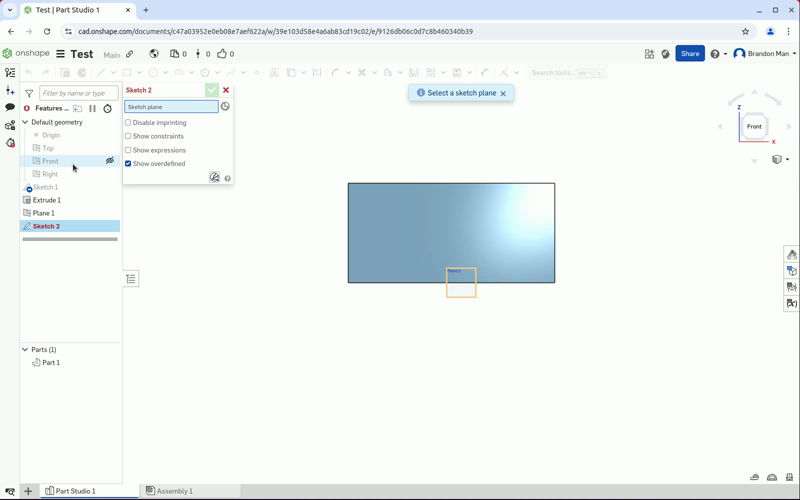
mouse_move(73, 215)
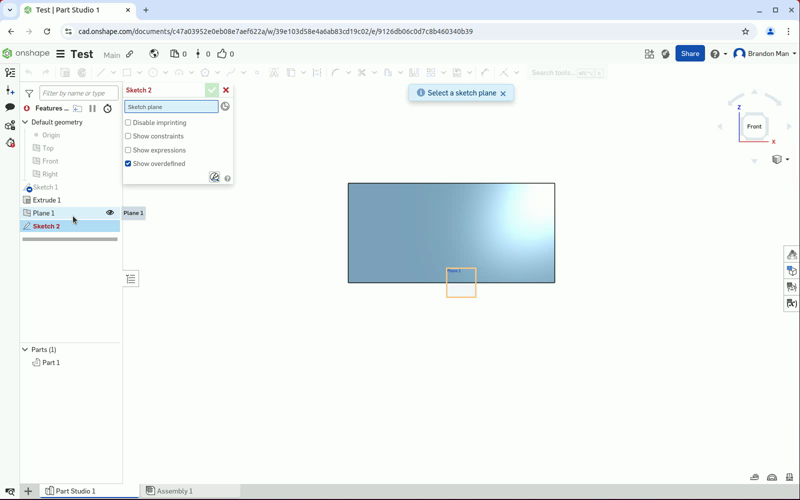
click(73, 215)
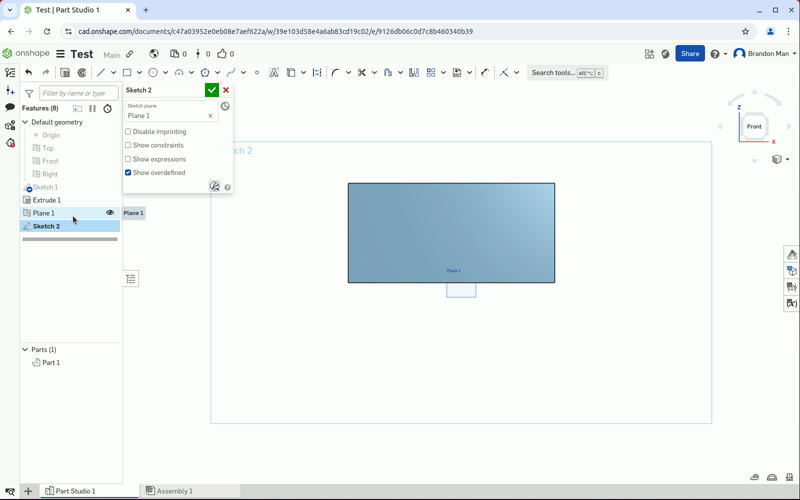
mouse_move(73, 352)
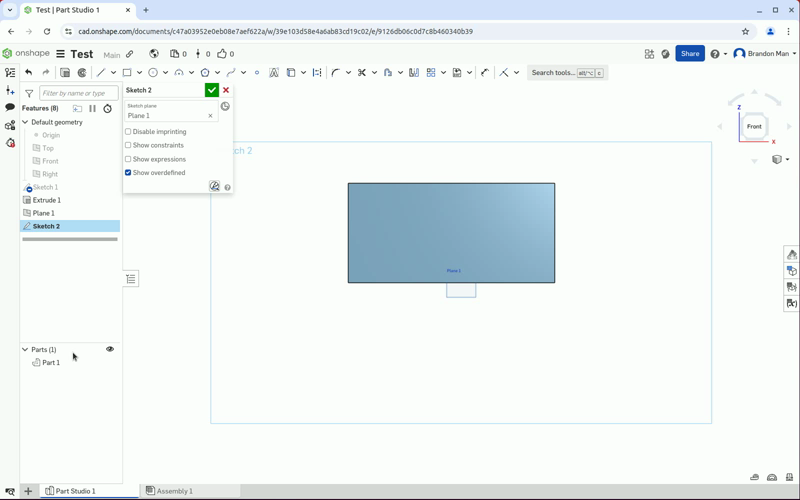
key(y)
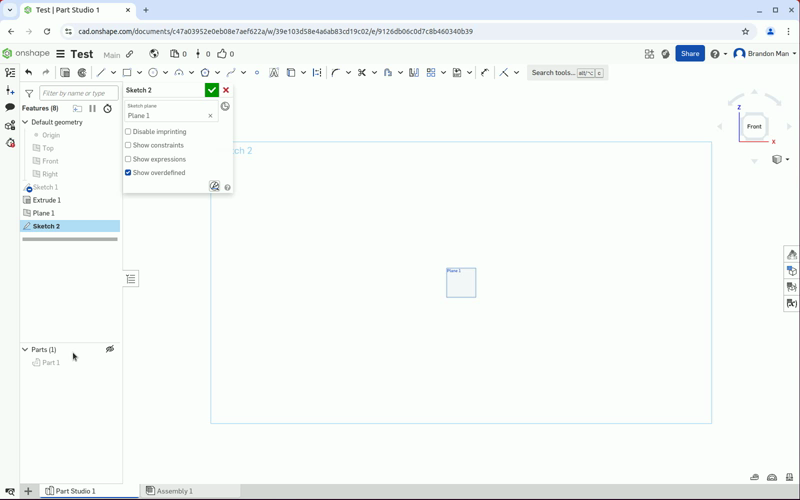
key(l)
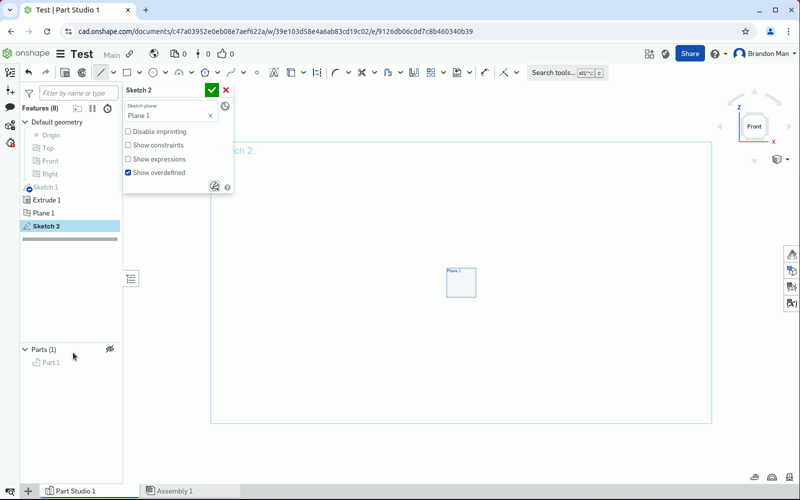
key_down(shift)
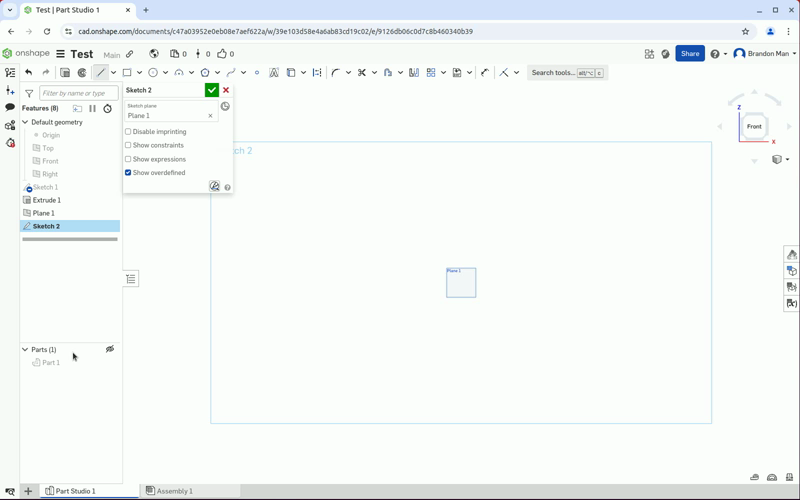
mouse_move(377, 182)
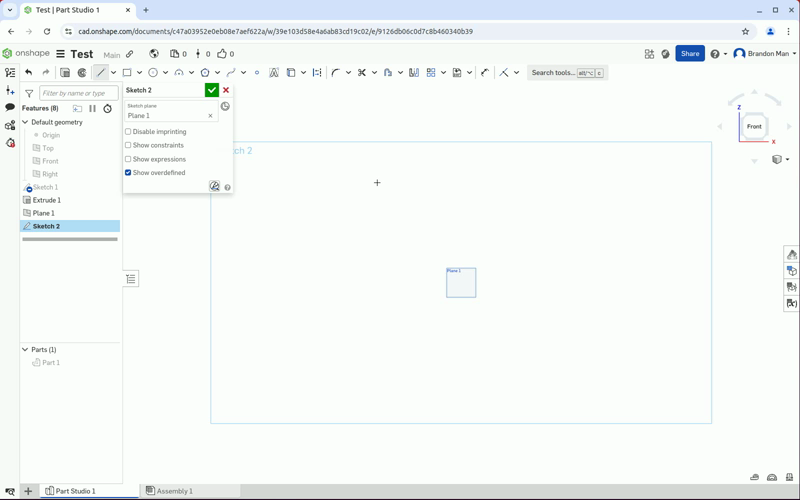
click(377, 182)
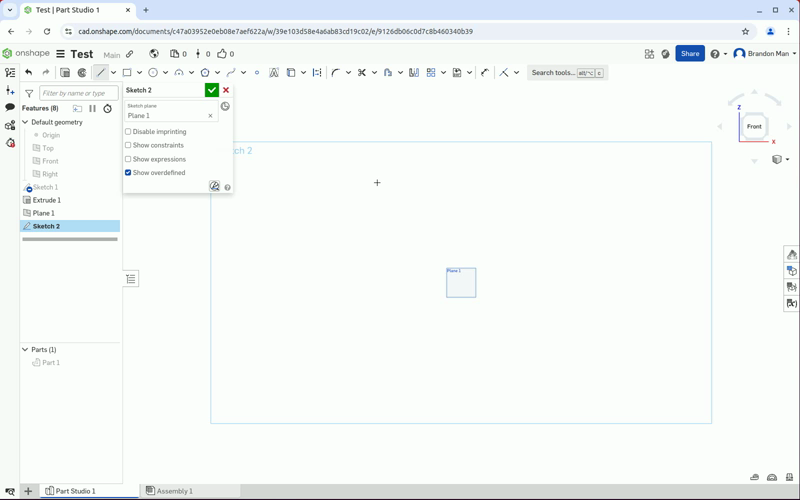
key_up(shift)
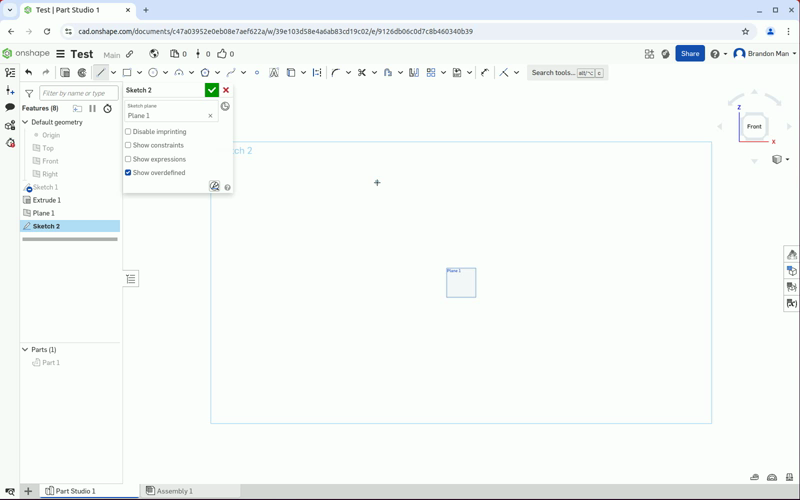
key_down(shift)
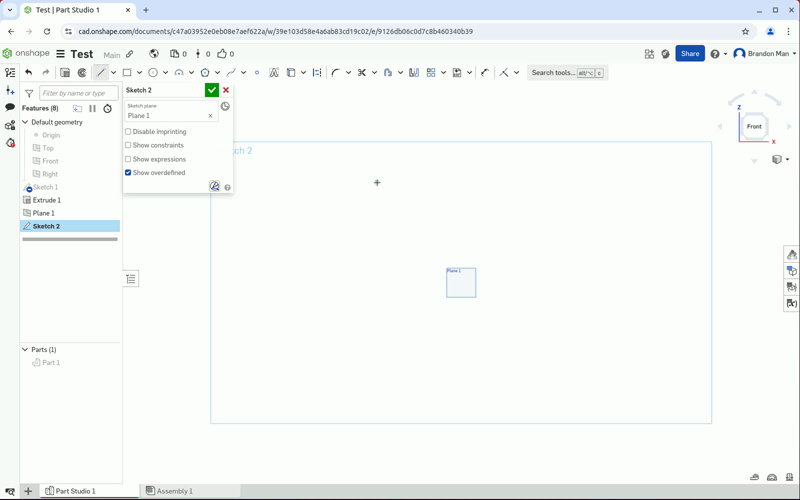
mouse_move(435, 282)
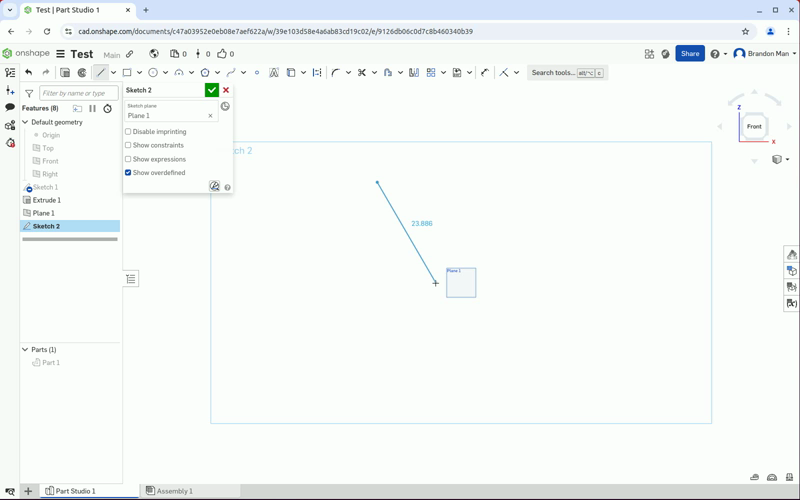
click(435, 282)
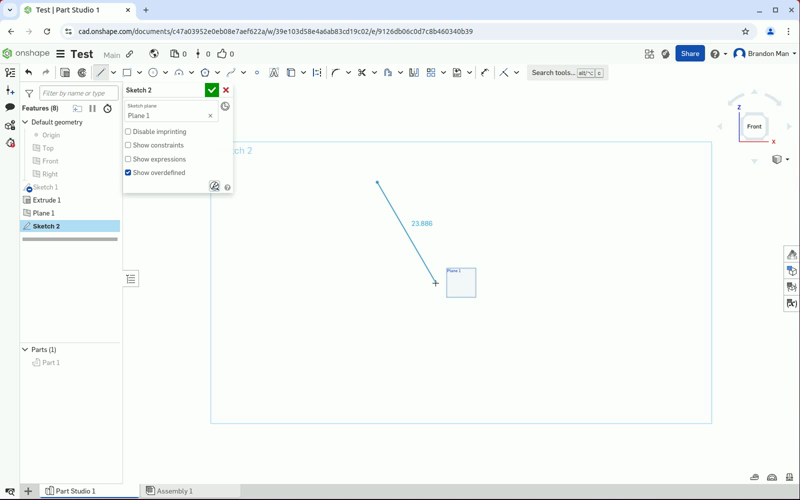
key_up(shift)
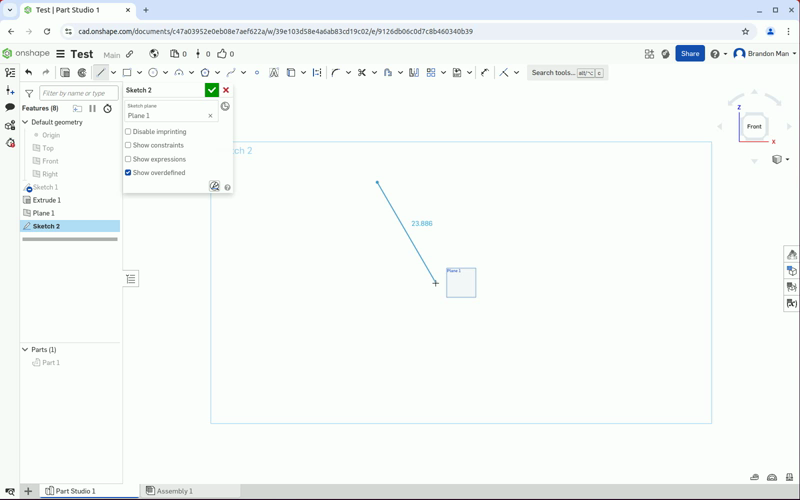
key_down(shift)
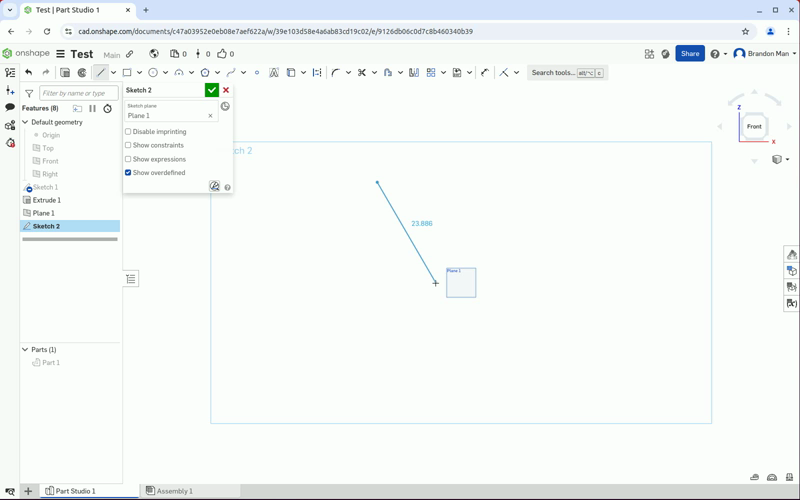
mouse_move(465, 282)
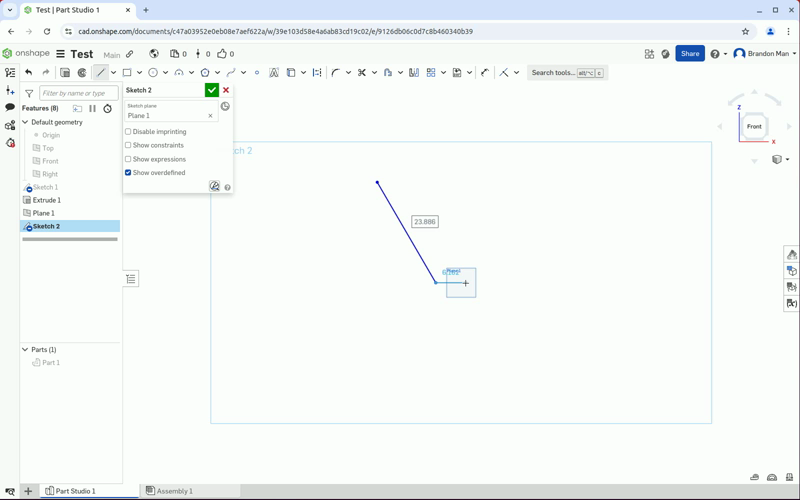
mouse_move(468, 282)
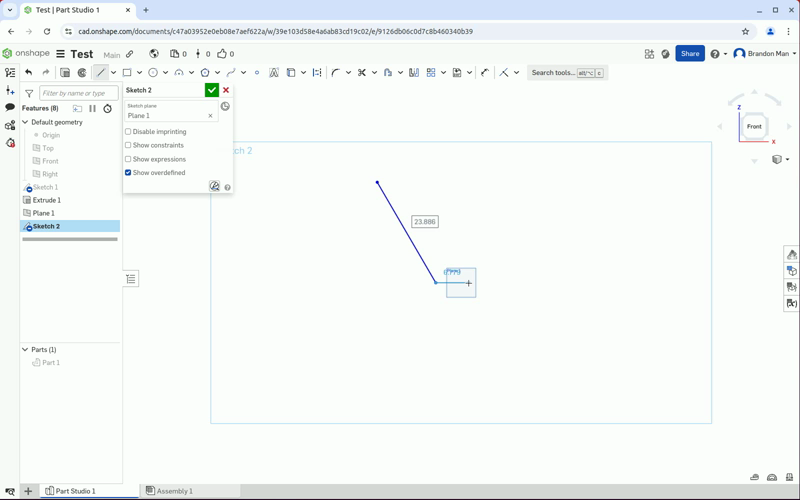
click(468, 282)
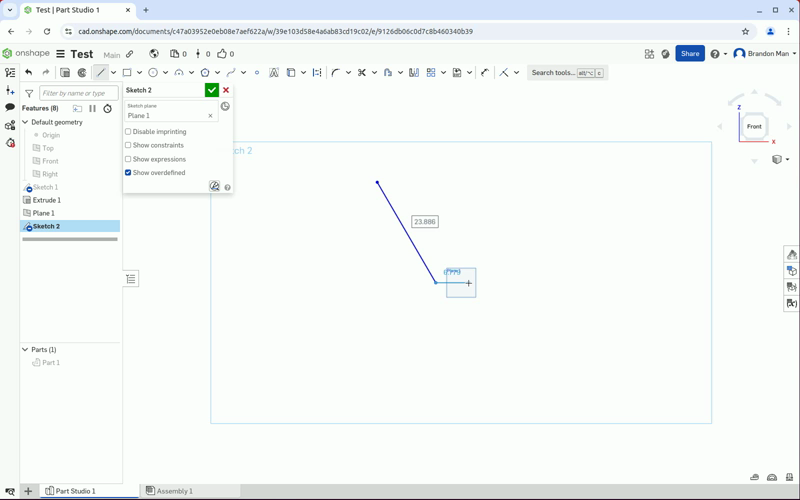
key_up(shift)
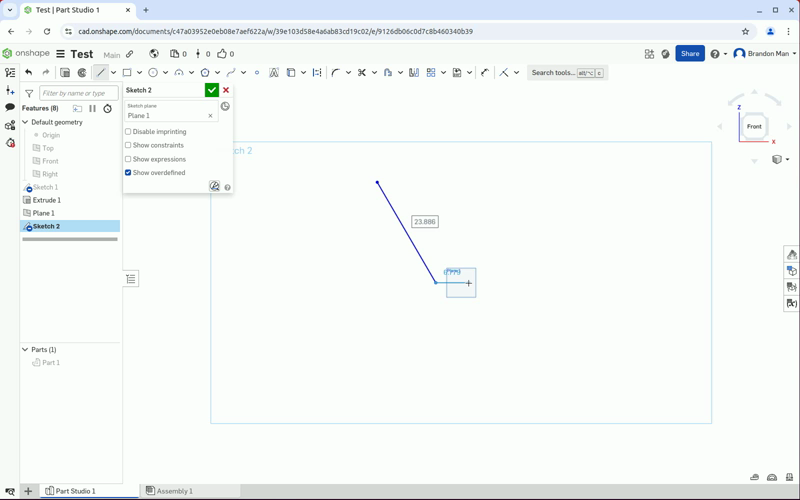
key_down(shift)
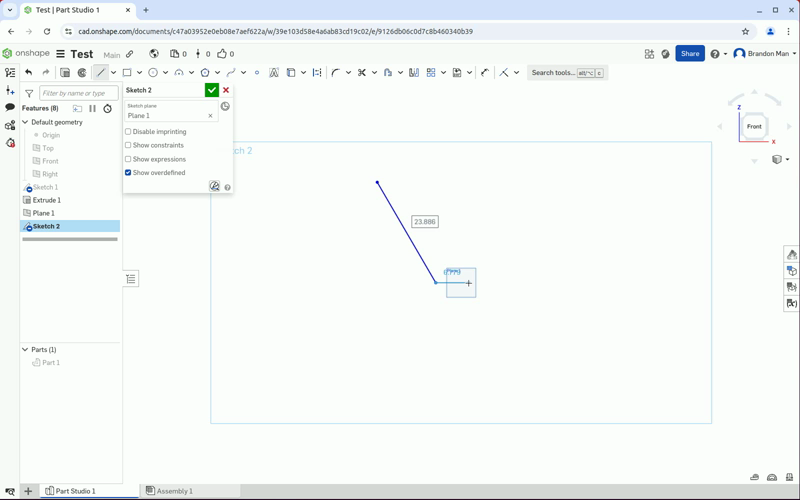
mouse_move(527, 182)
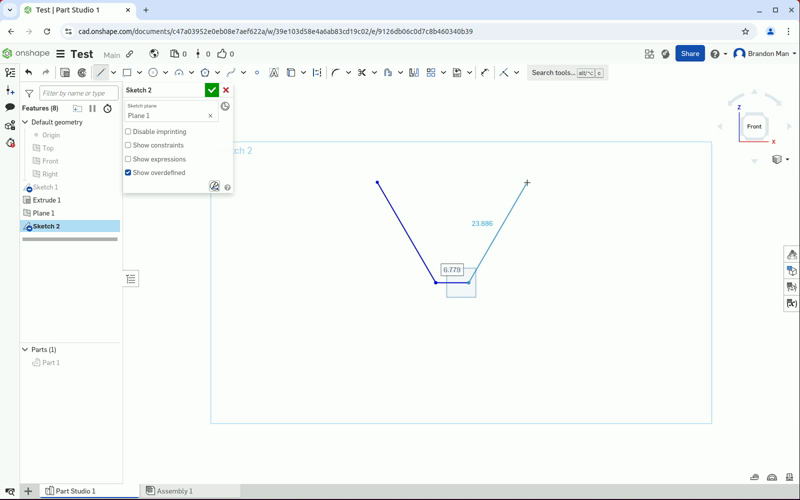
click(527, 182)
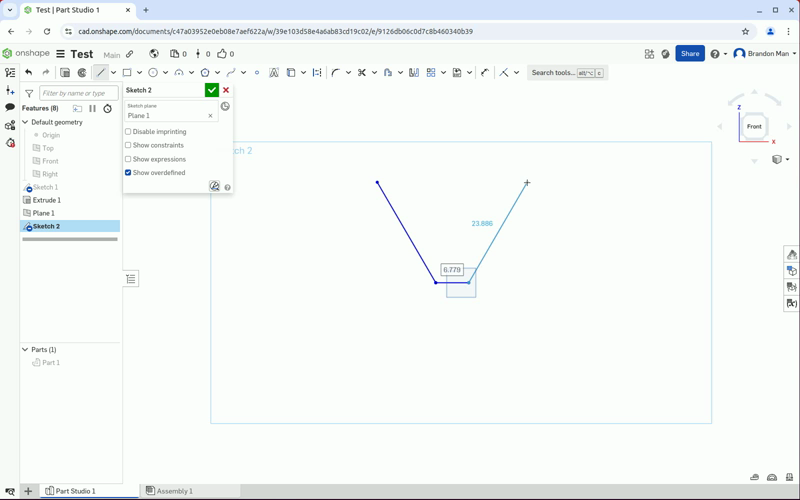
key_up(shift)
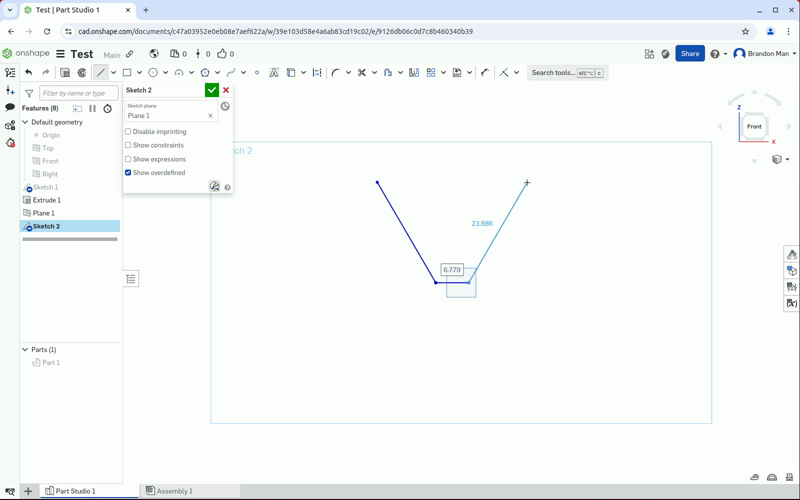
key_down(shift)
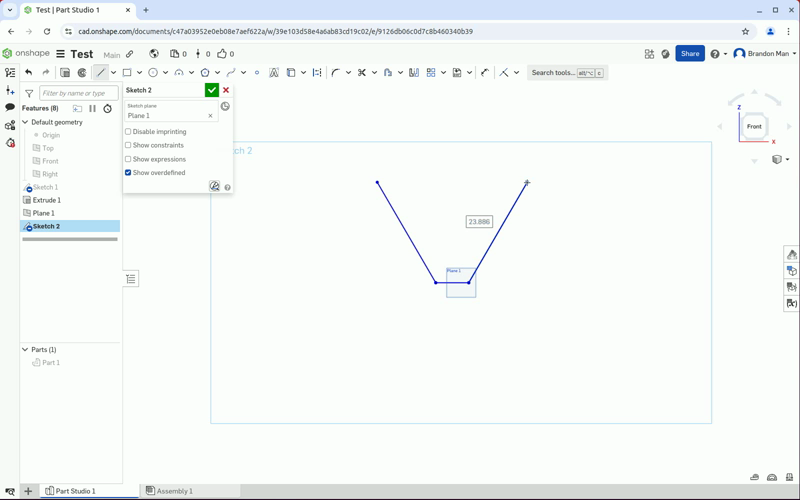
mouse_move(377, 182)
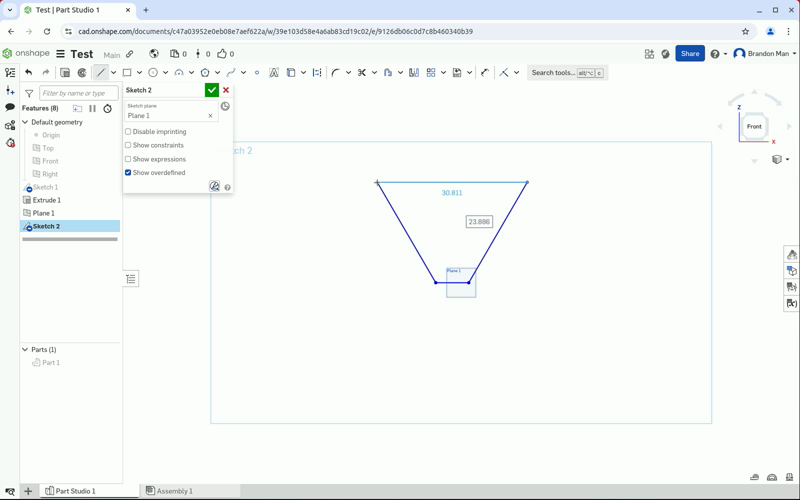
key_up(shift)
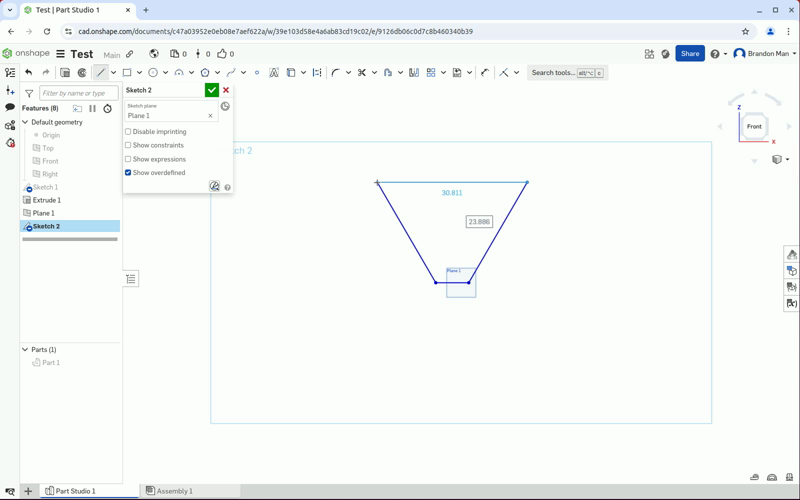
click(377, 182)
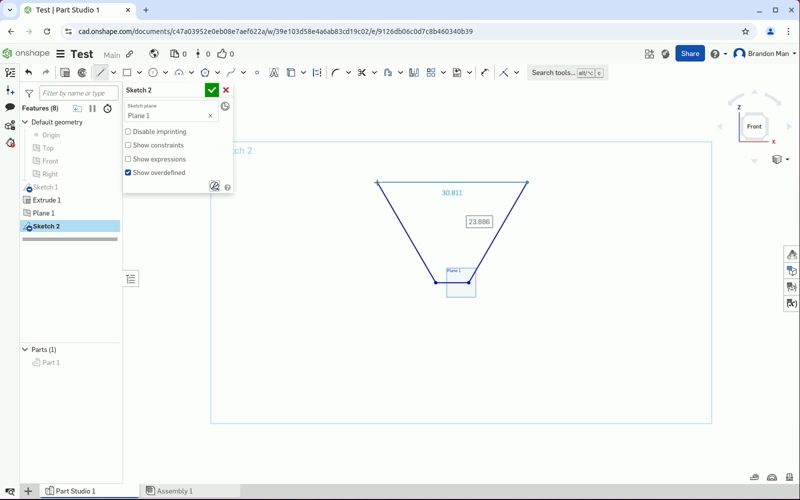
key(esc)
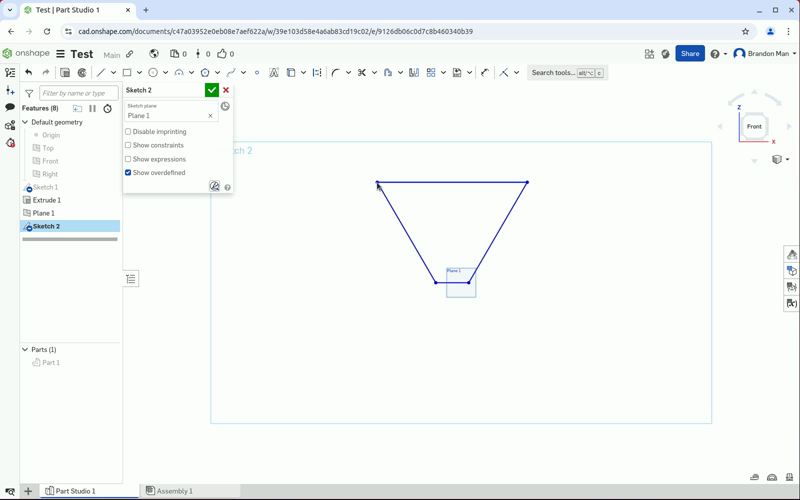
mouse_move(469, 247)
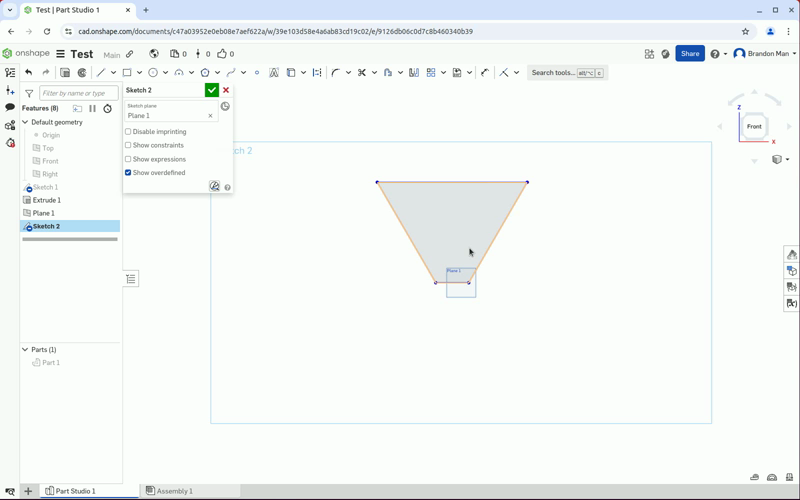
click(469, 247)
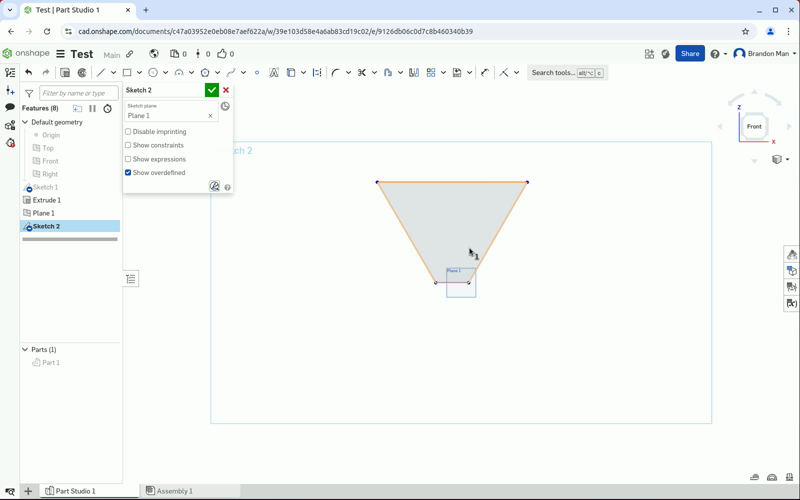
mouse_move(73, 352)
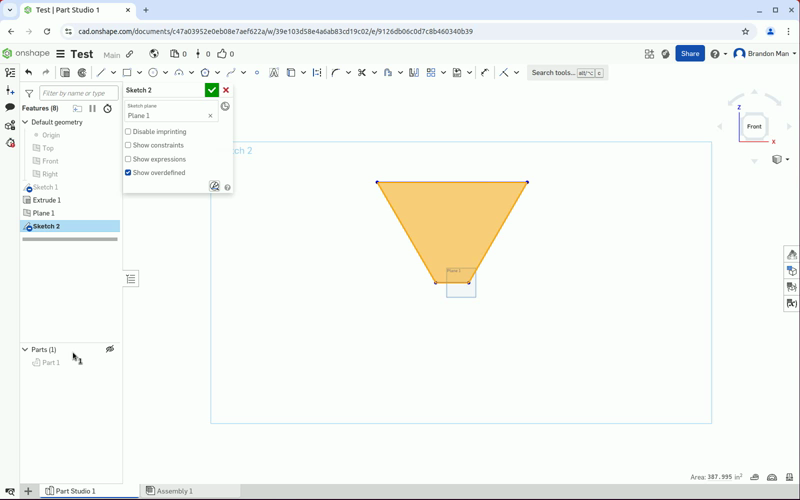
key(shift+y)
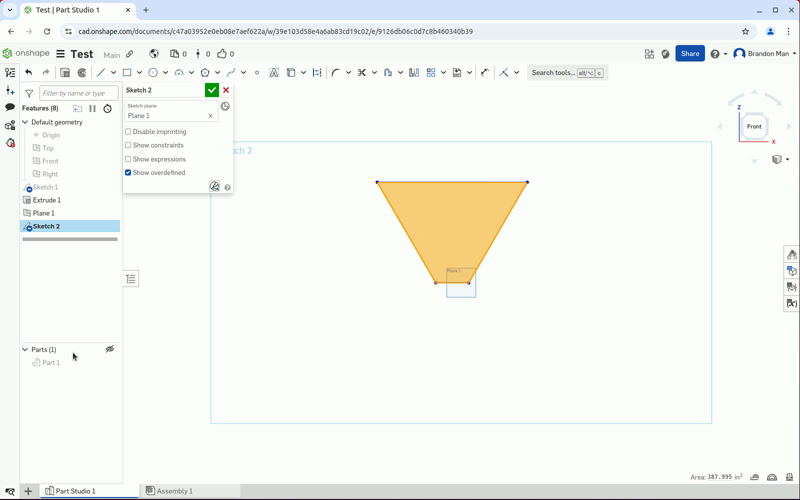
key(shift+e)
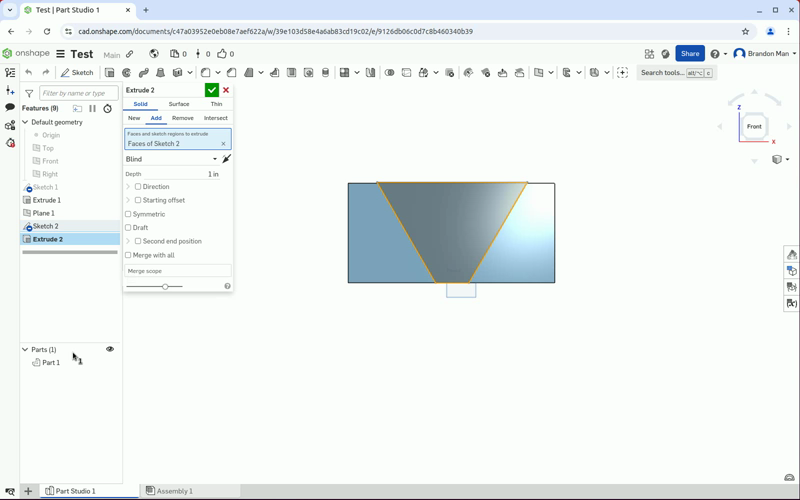
mouse_move(143, 106)
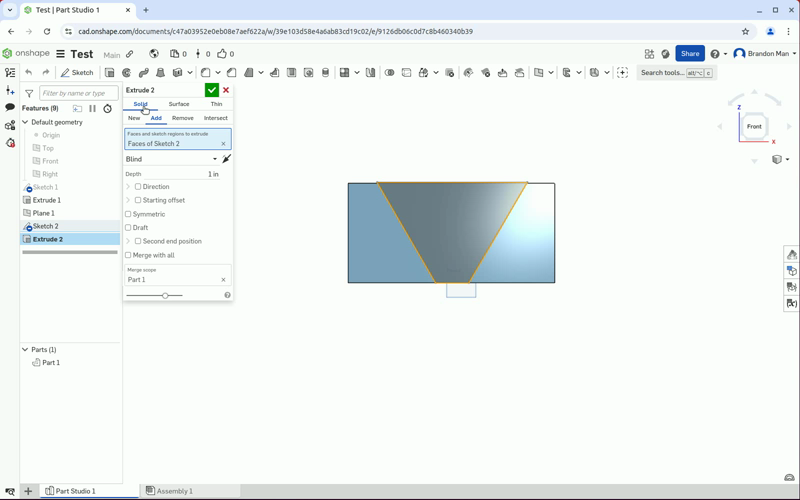
click(143, 106)
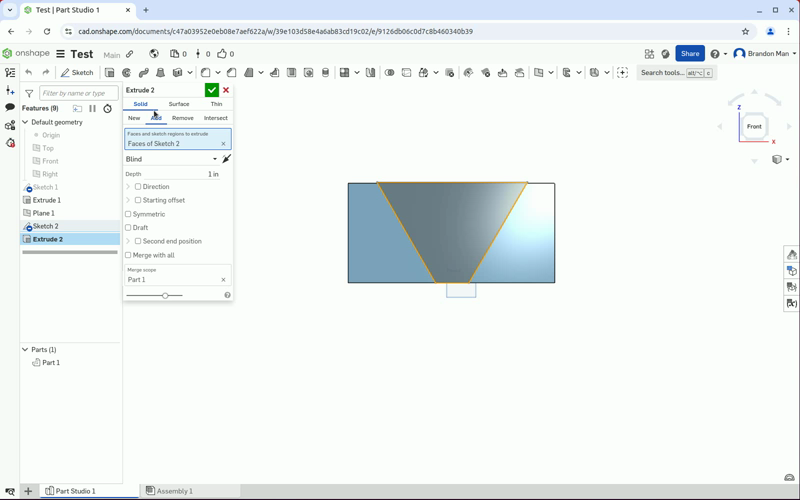
mouse_move(186, 120)
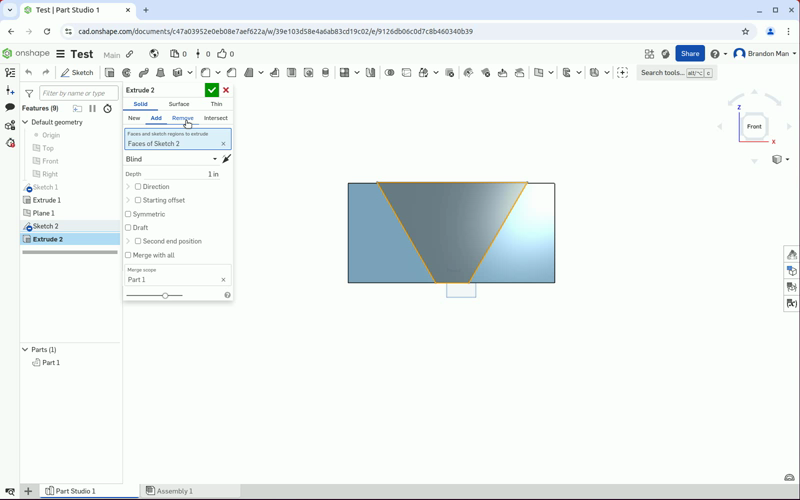
click(186, 120)
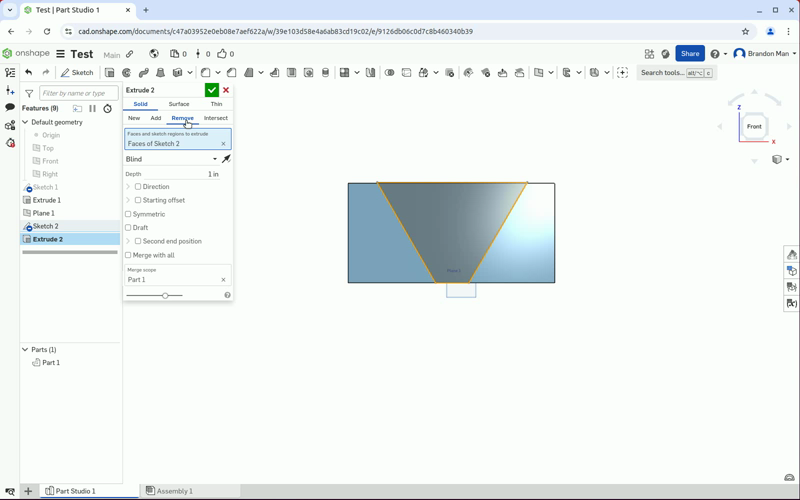
key(tab, 4)
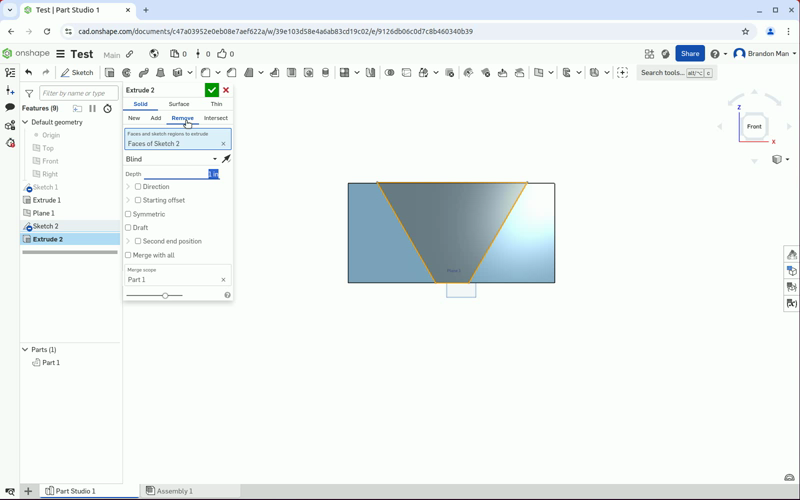
text(7.462)
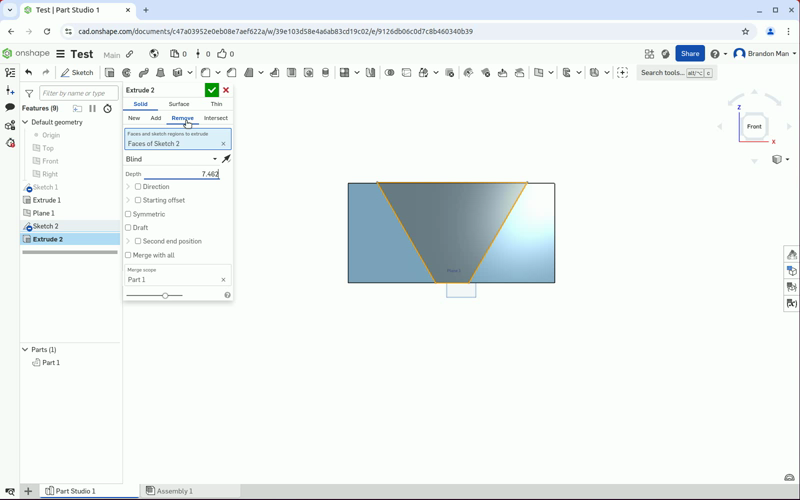
key(tab, 6)
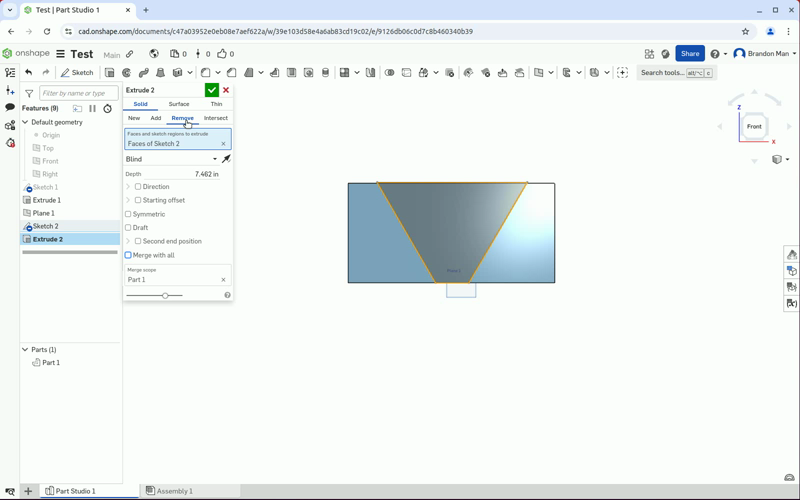
key(space)
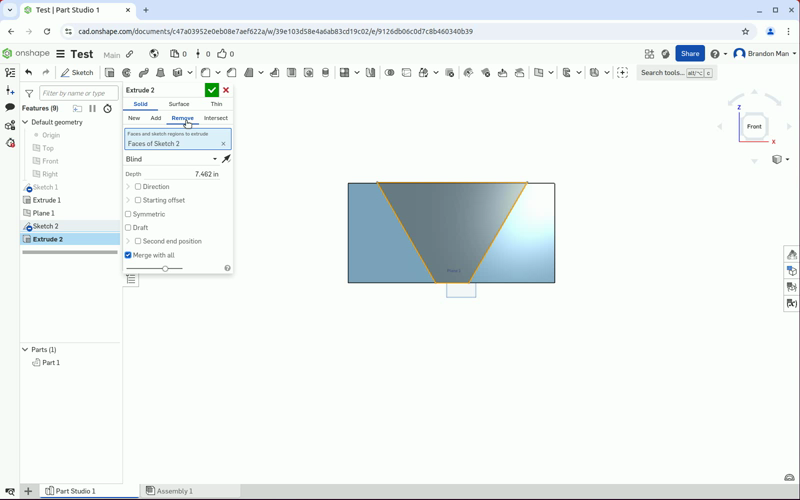
key(enter)
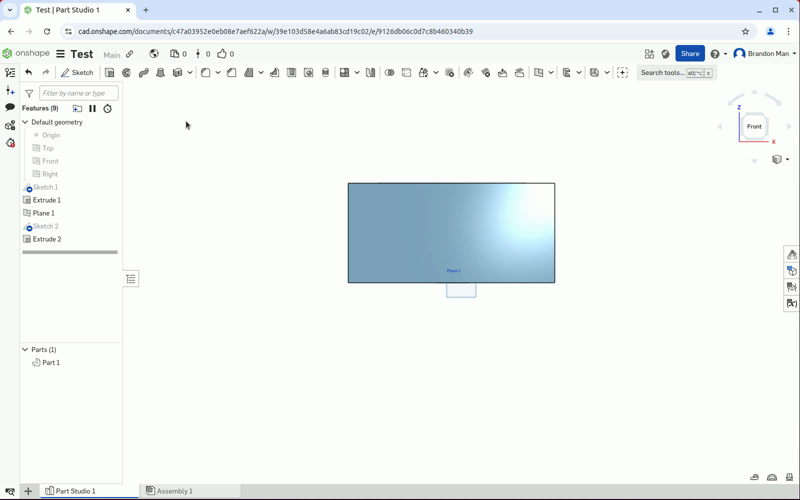
key(shift+h)
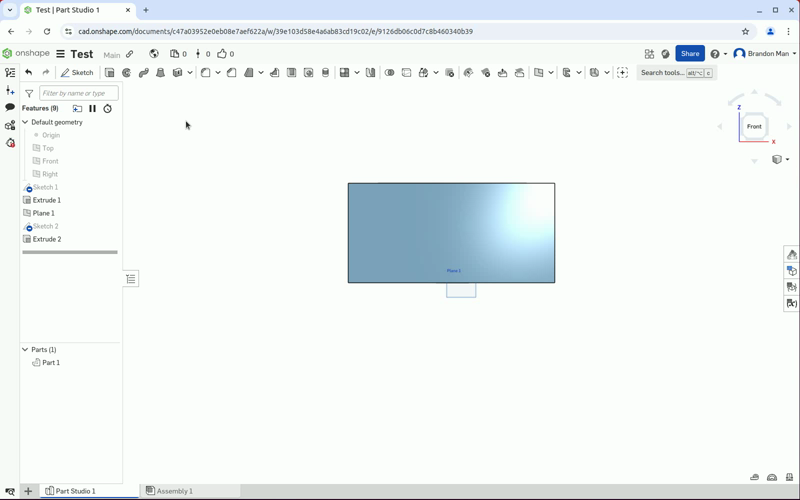
key(shift+h)
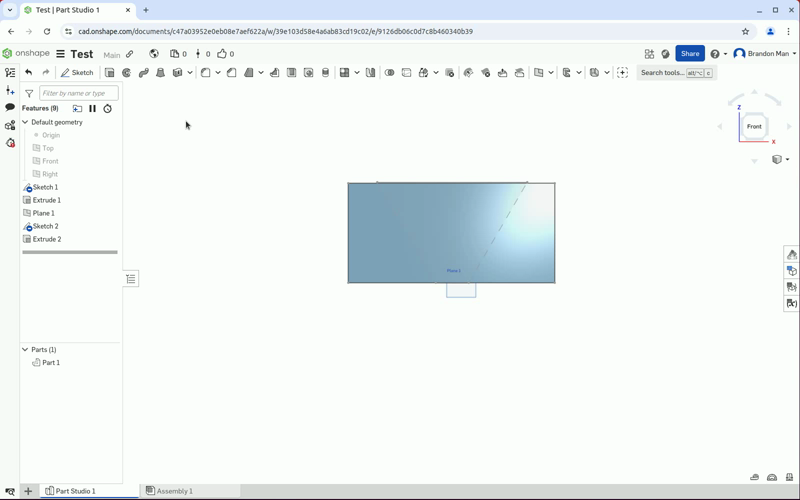
key(shift+7)
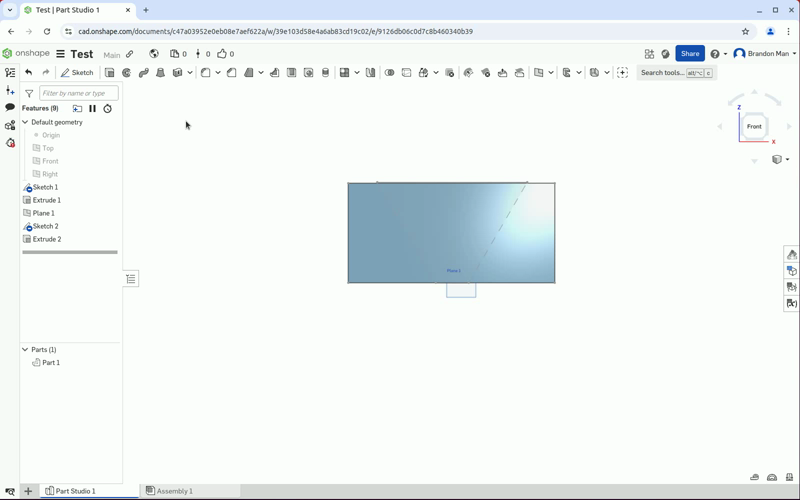
key(left, 2)
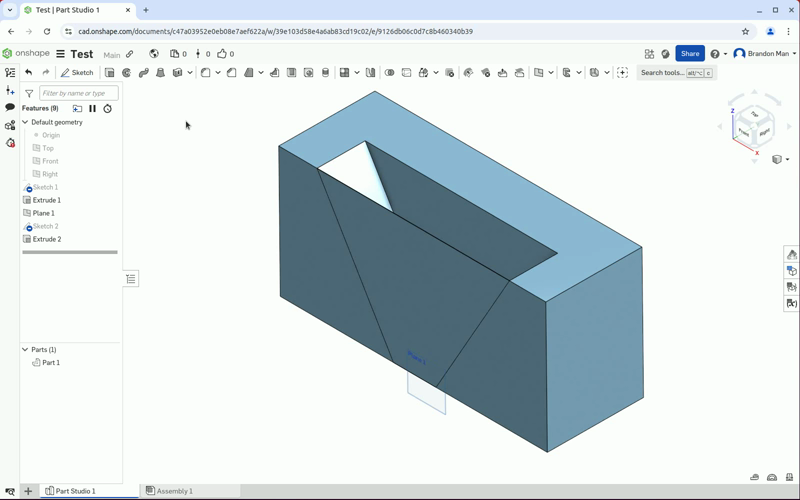
key(down, 2)
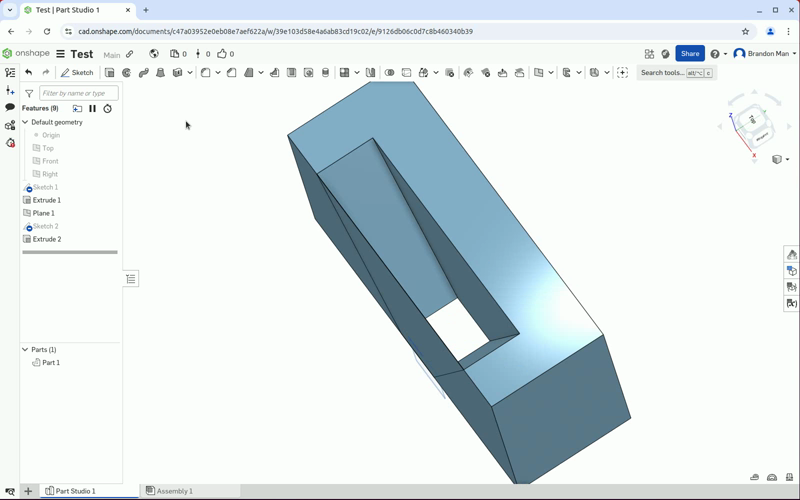
key(up, 2)
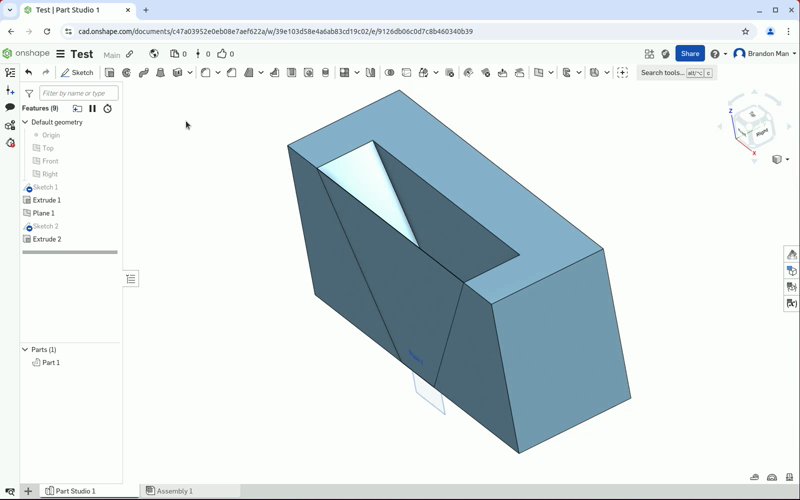
key(right, 2)
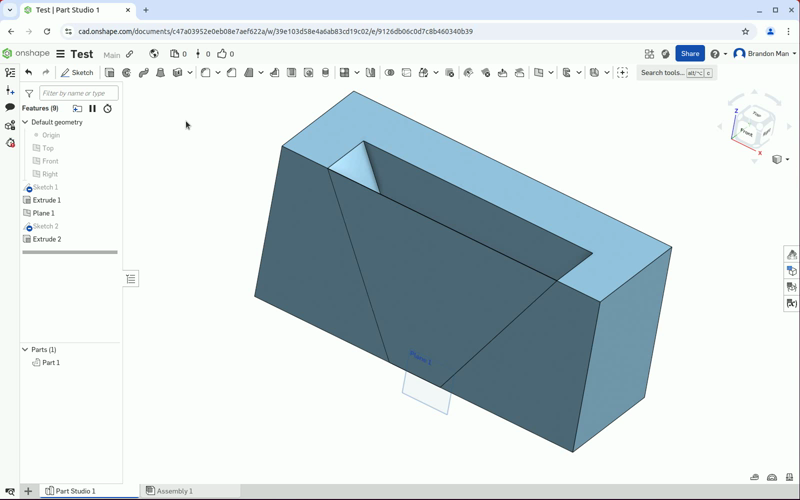
mouse_move(73, 189)
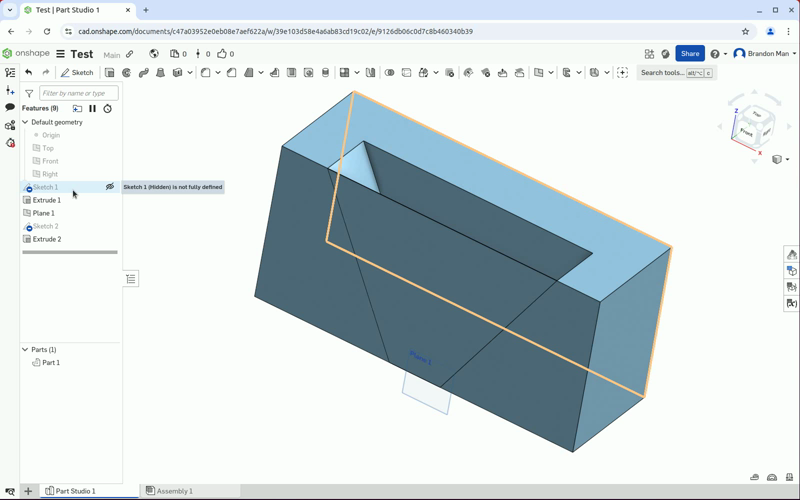
click(73, 189)